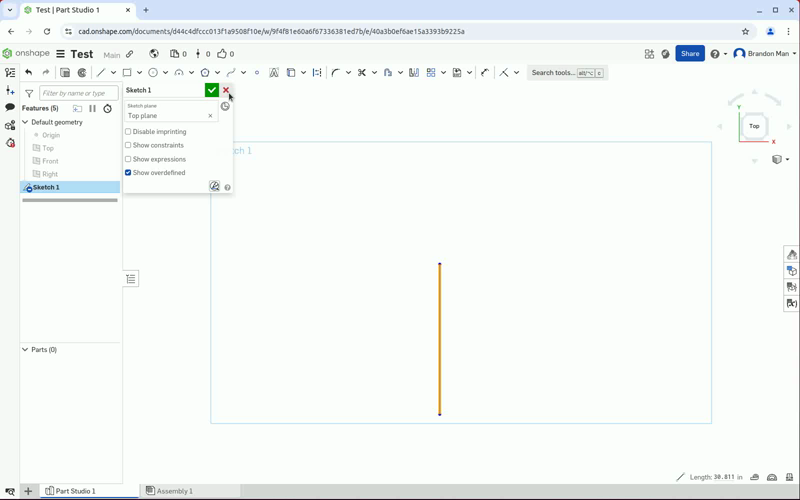
key(shift+h)
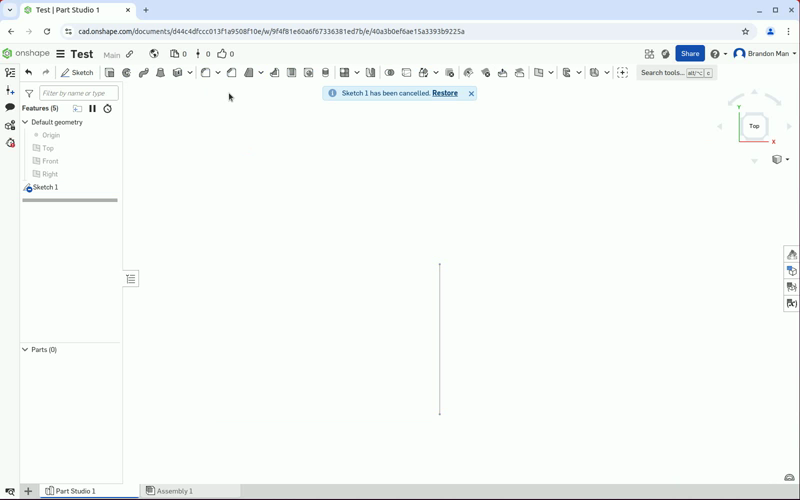
key(shift+s)
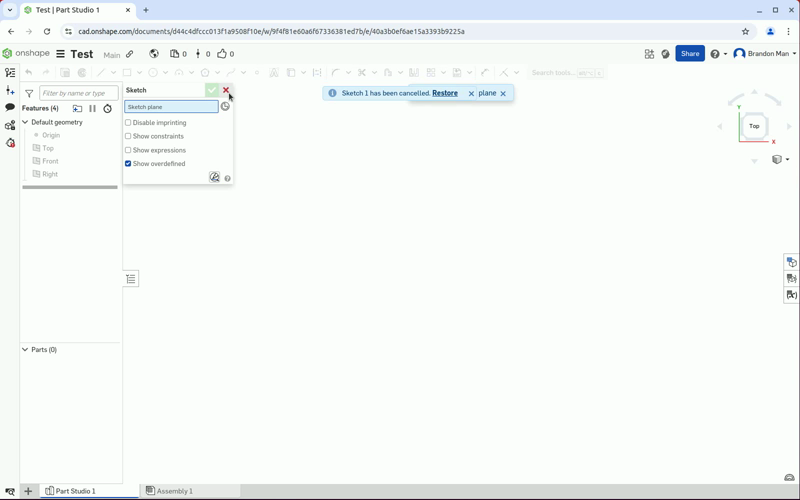
mouse_move(73, 150)
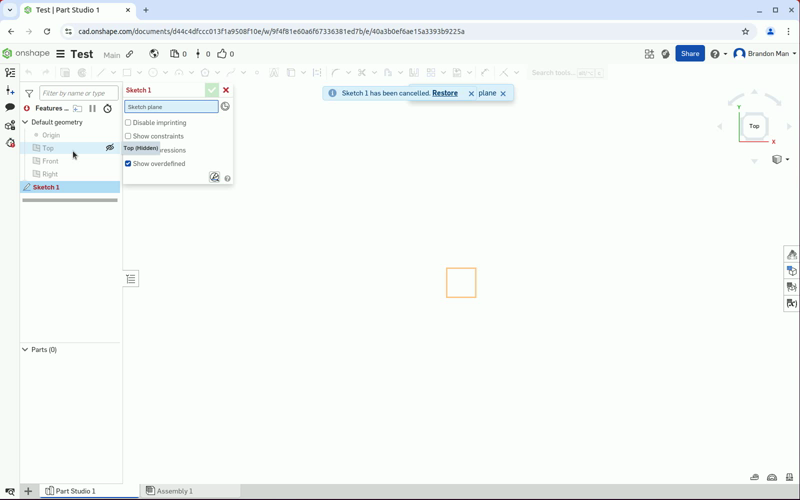
click(73, 150)
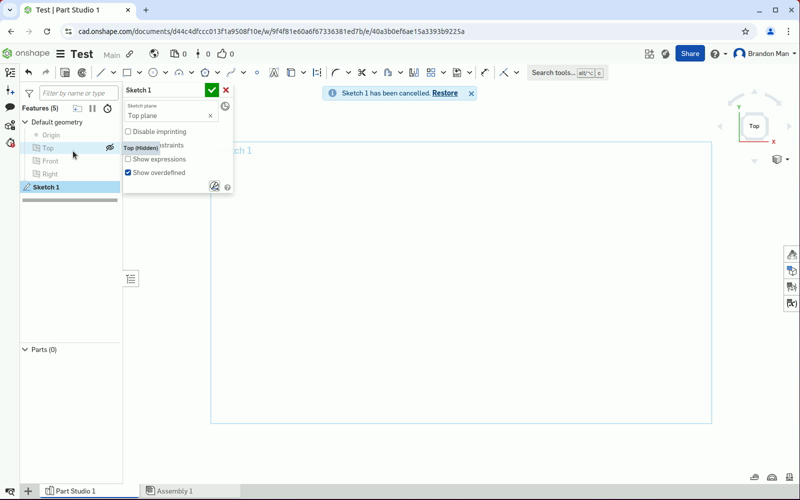
mouse_move(73, 352)
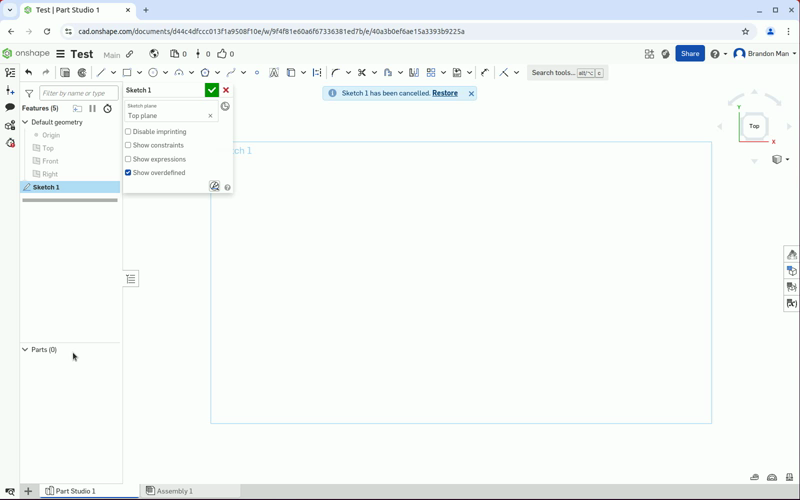
key(y)
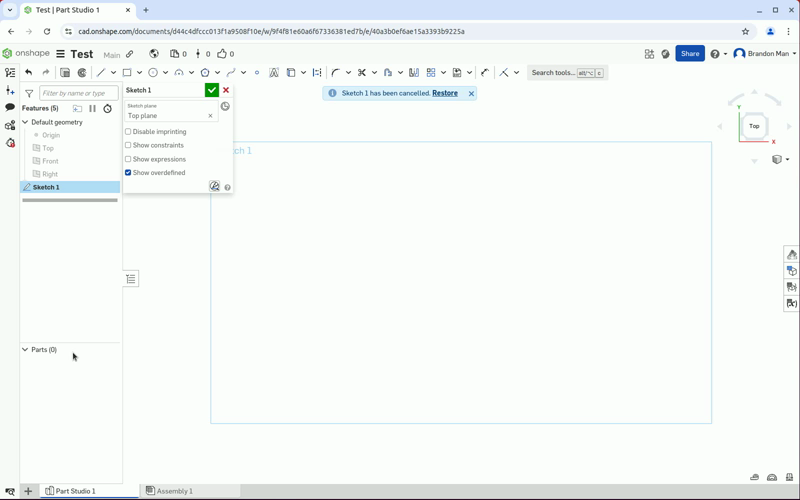
key(l)
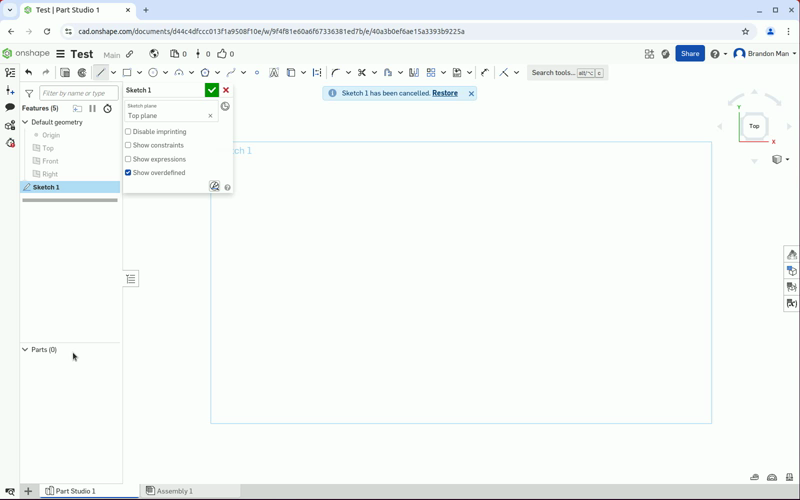
key_down(shift)
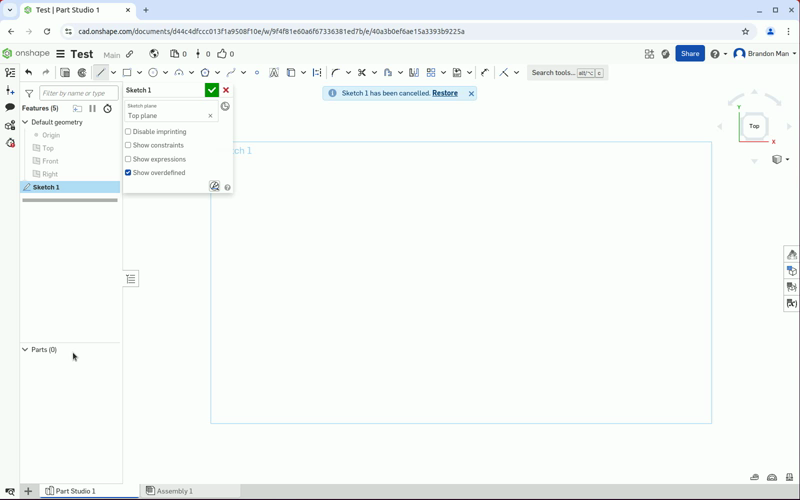
mouse_move(460, 320)
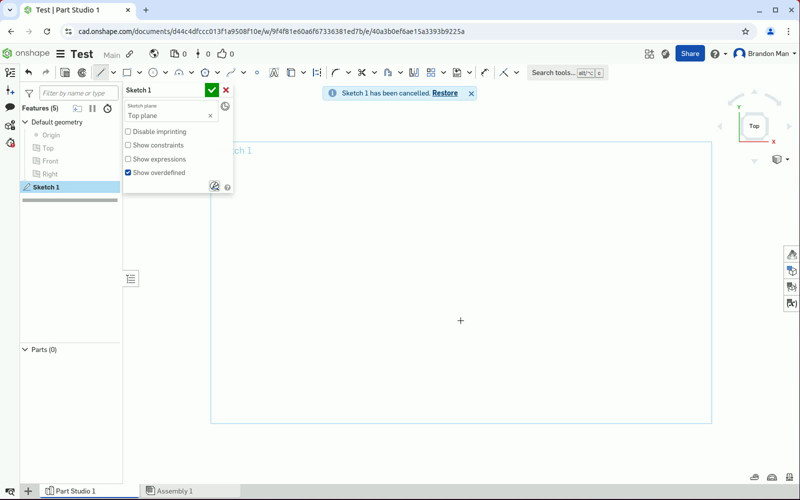
click(460, 320)
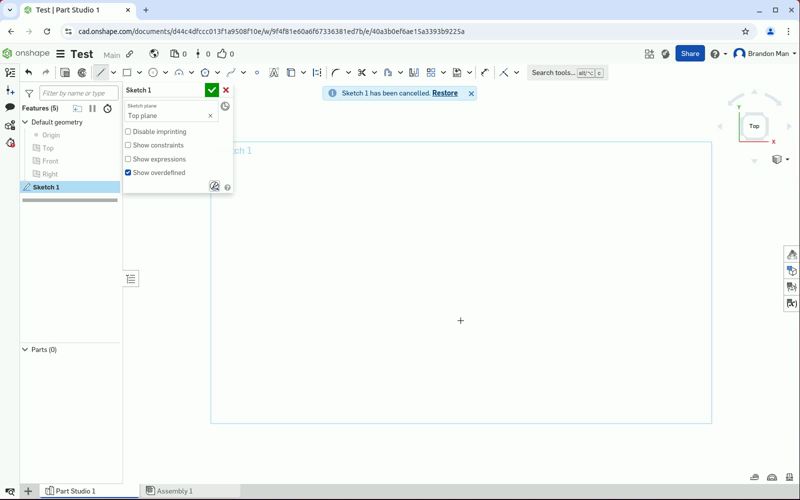
key_up(shift)
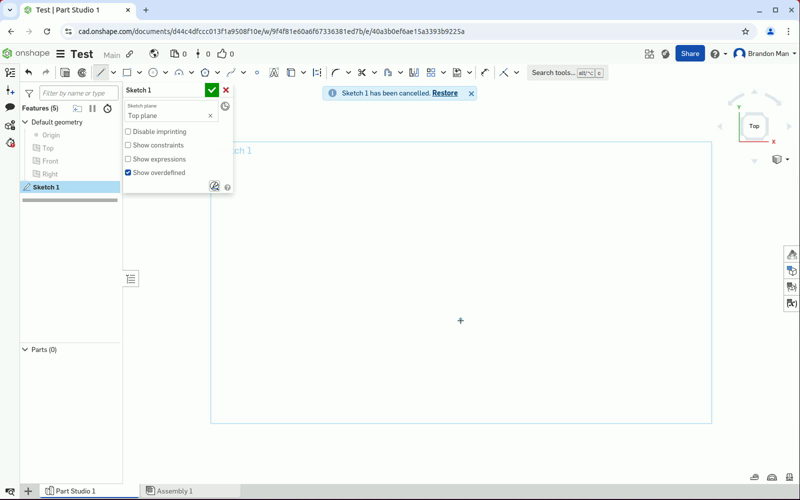
key_down(shift)
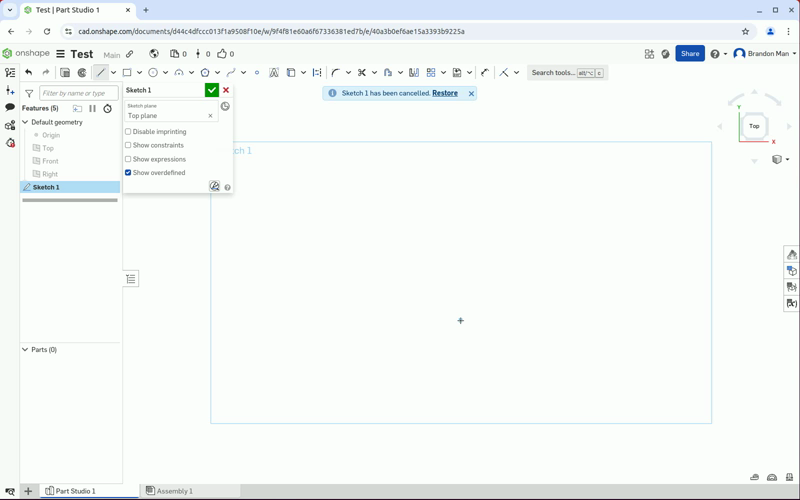
mouse_move(490, 320)
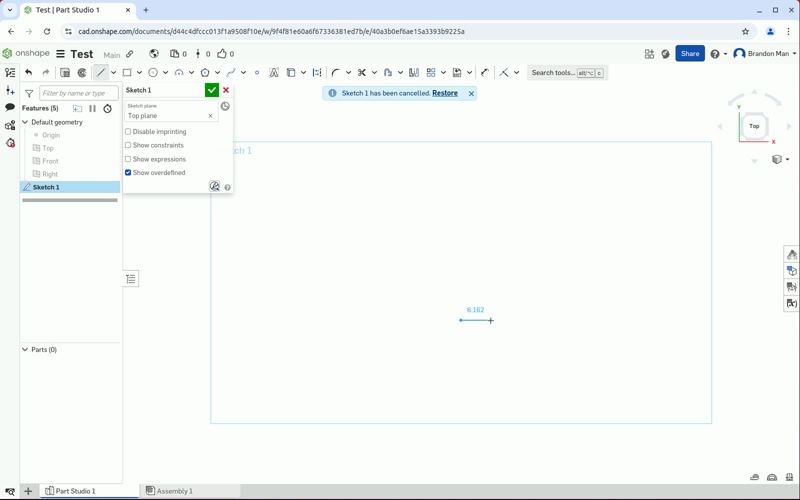
mouse_move(468, 320)
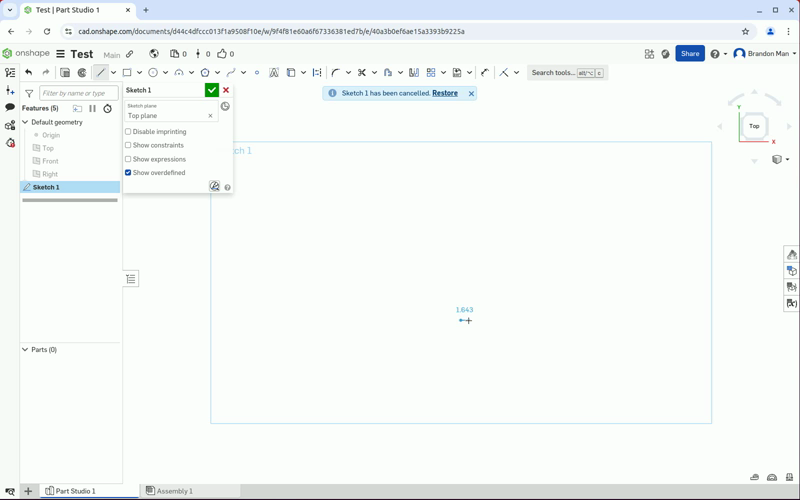
click(468, 320)
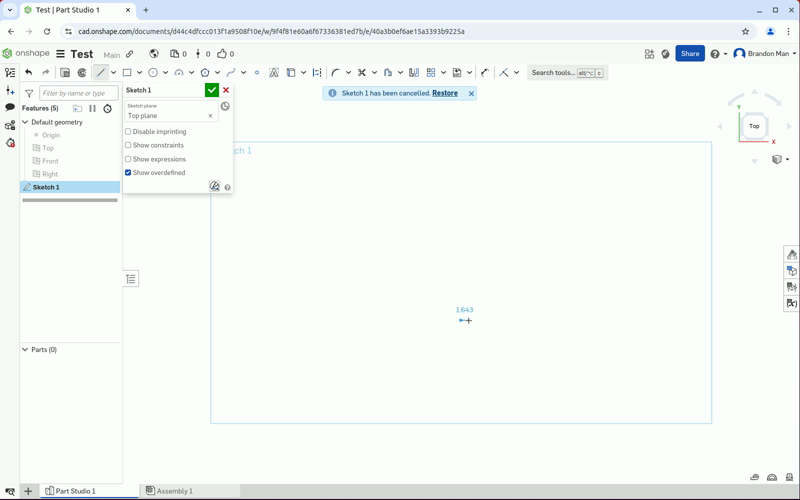
key_up(shift)
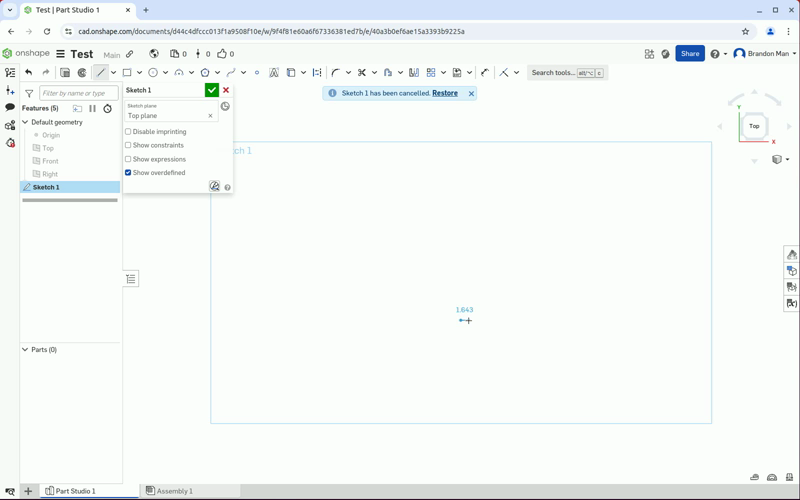
key_down(shift)
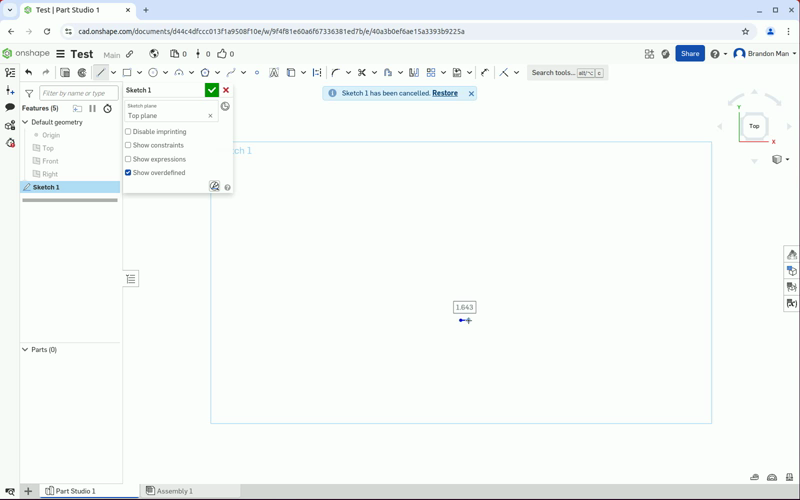
mouse_move(498, 320)
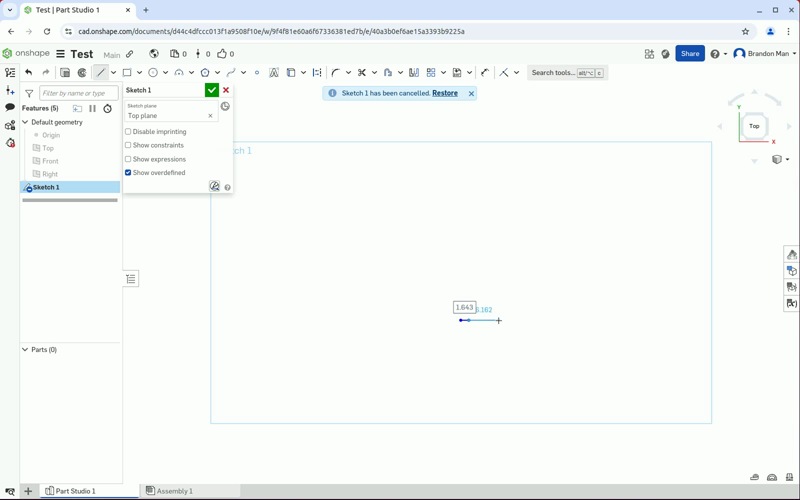
mouse_move(468, 282)
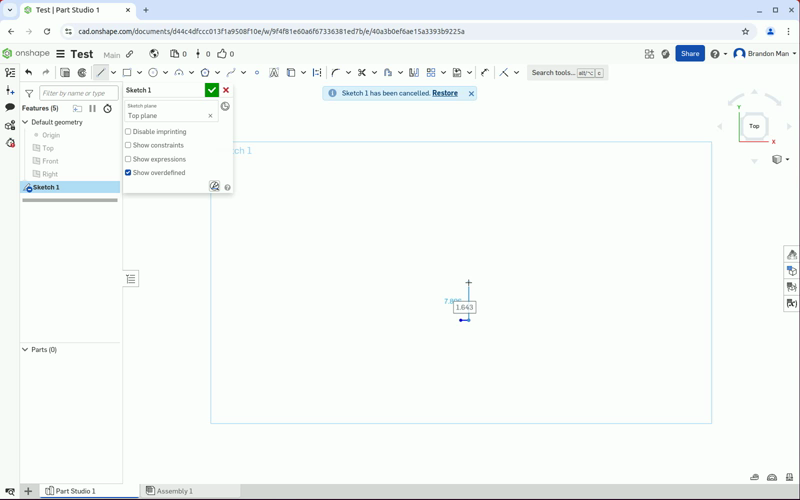
click(468, 282)
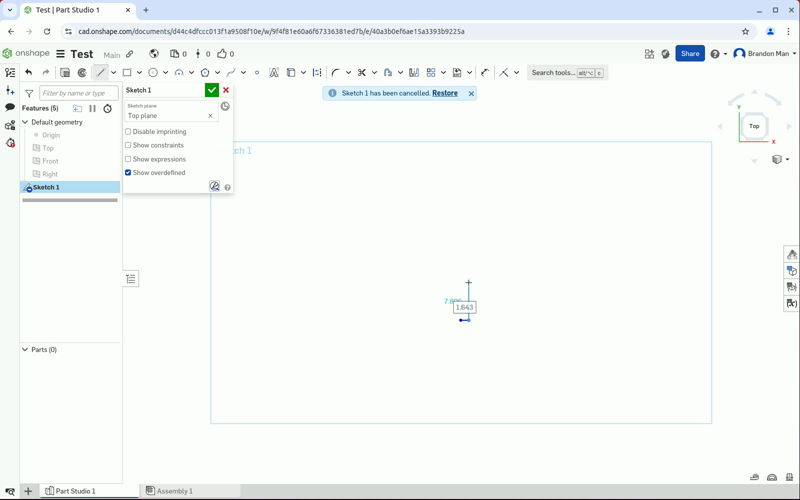
key_up(shift)
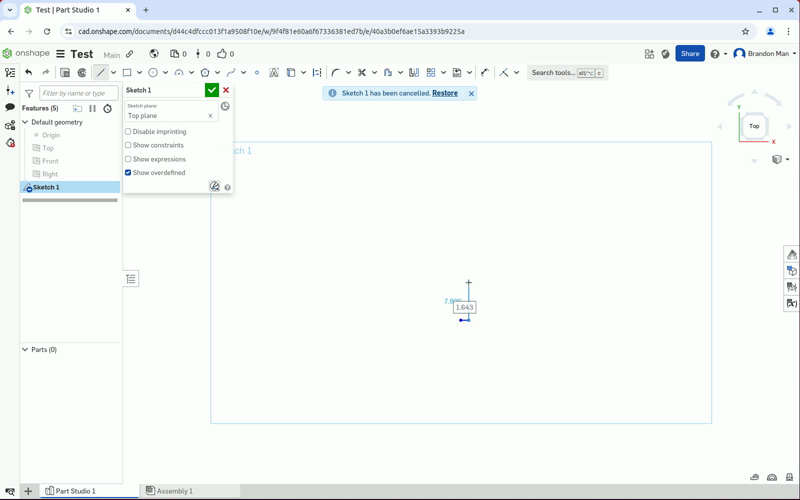
key_down(shift)
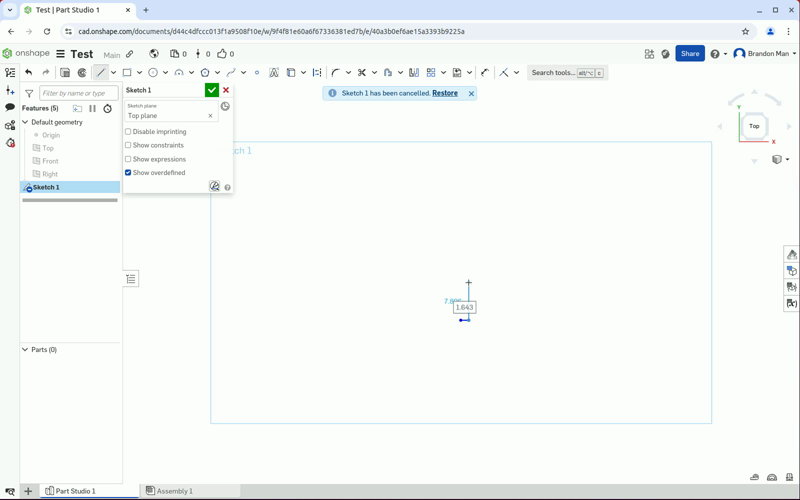
mouse_move(498, 282)
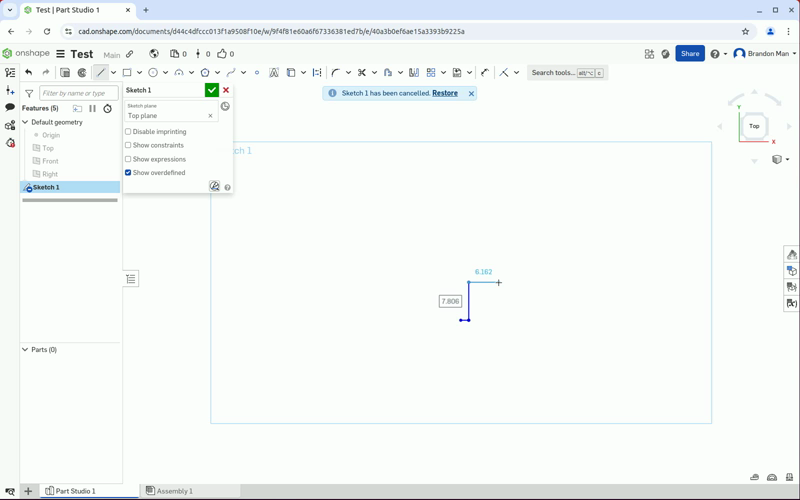
mouse_move(460, 282)
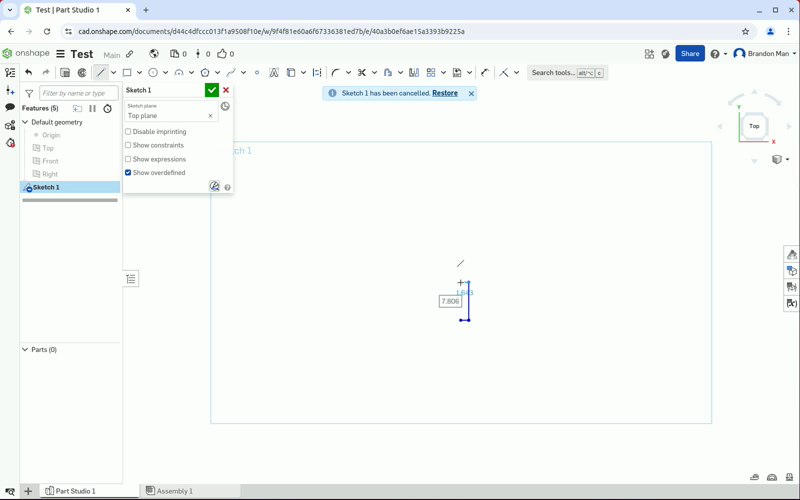
click(460, 282)
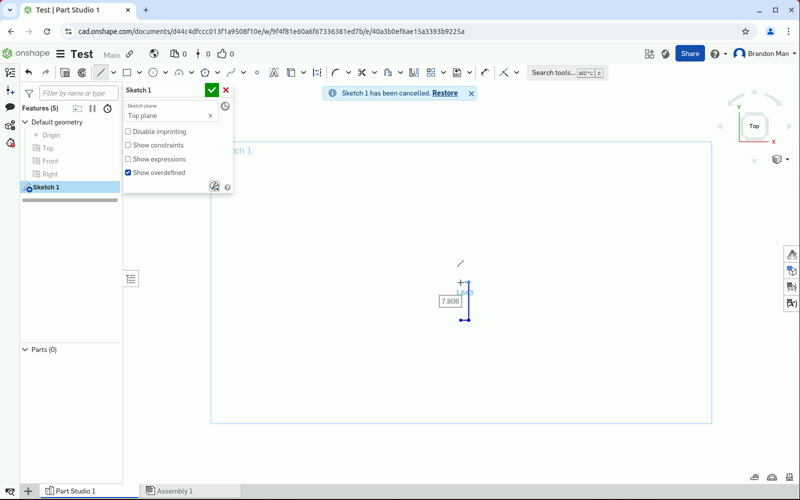
key_up(shift)
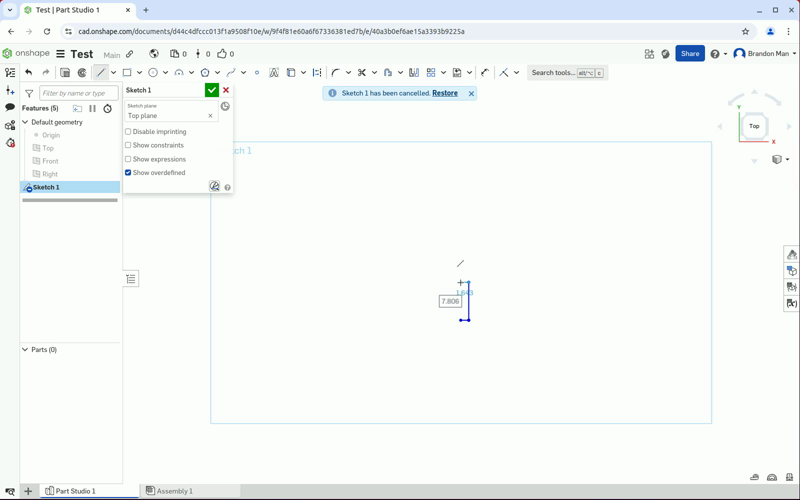
mouse_move(490, 282)
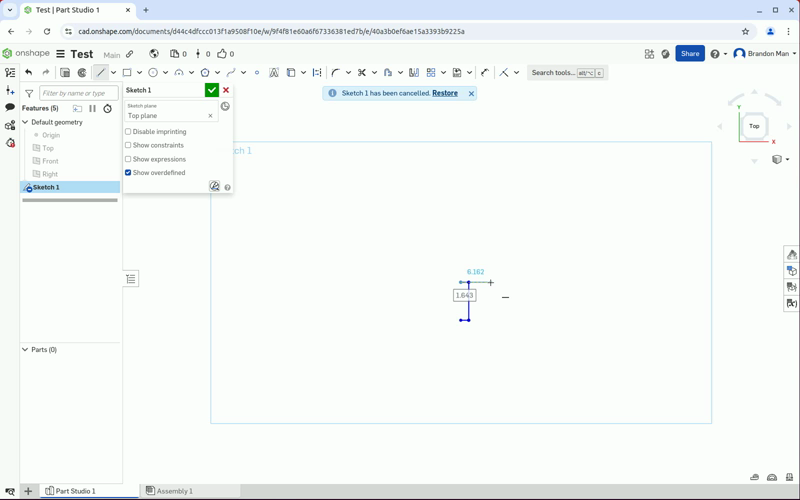
key_down(shift)
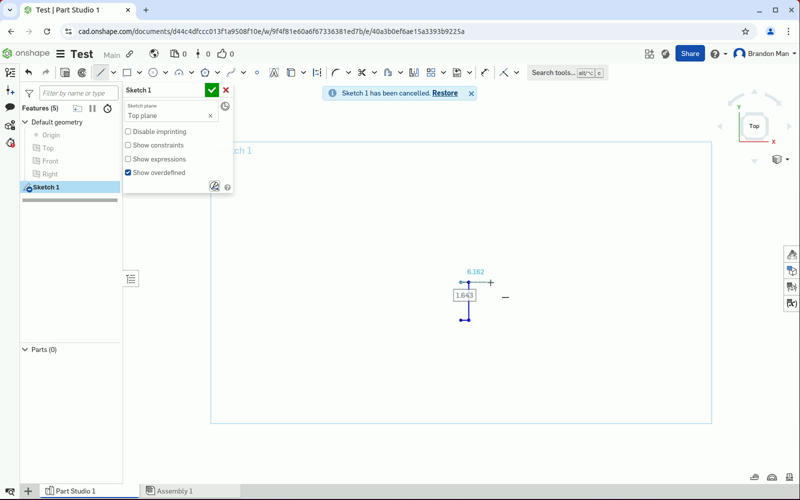
mouse_move(460, 320)
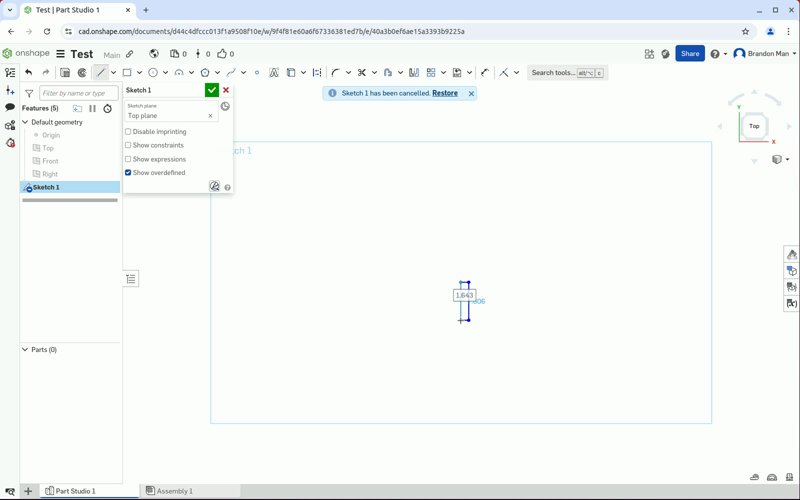
key_up(shift)
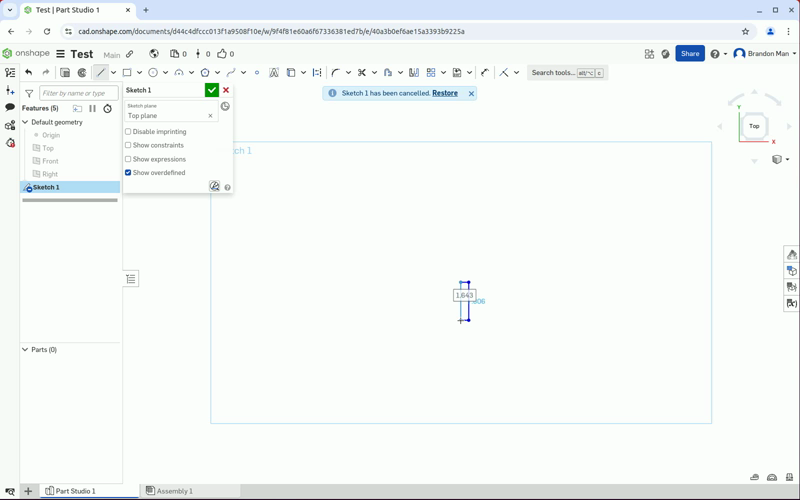
click(460, 320)
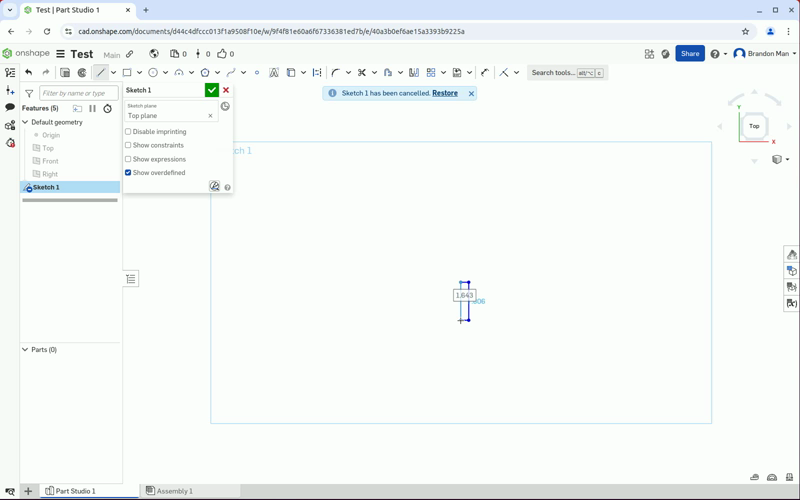
key(esc)
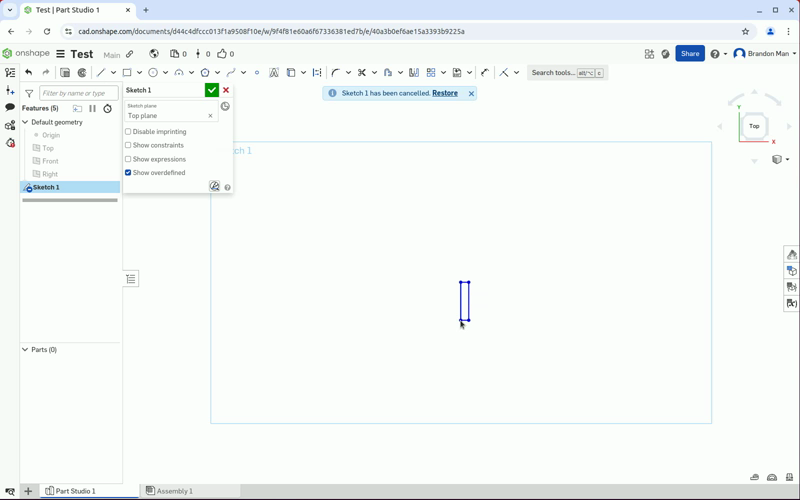
mouse_move(465, 306)
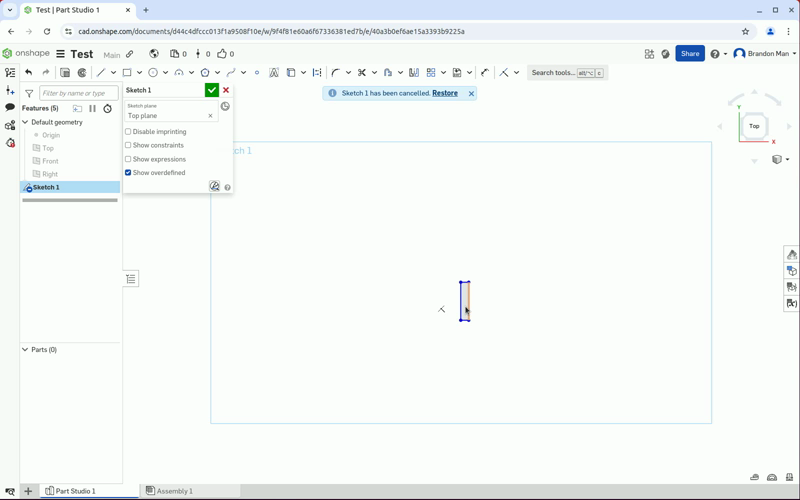
scroll(6)
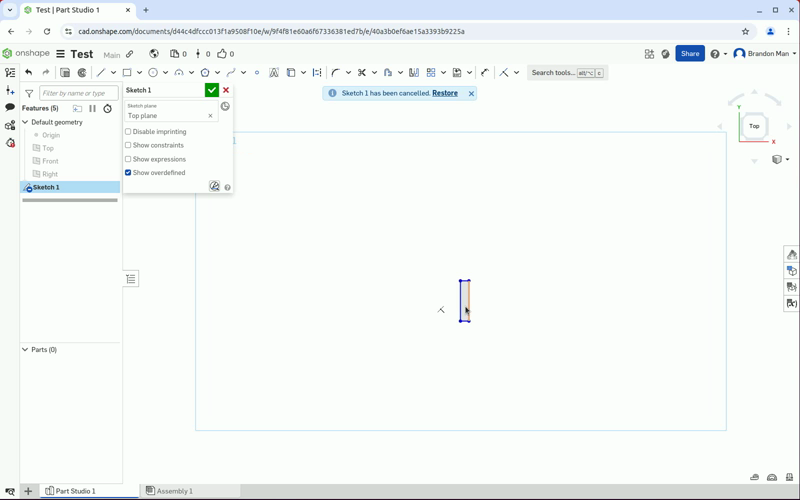
scroll(6)
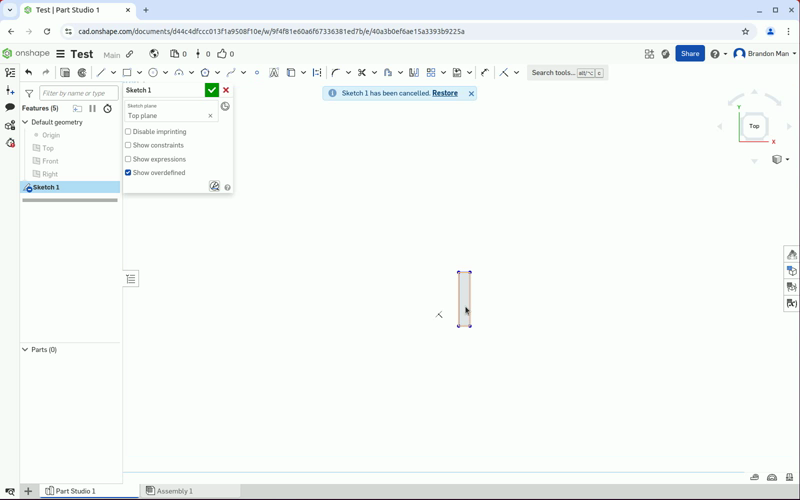
scroll(6)
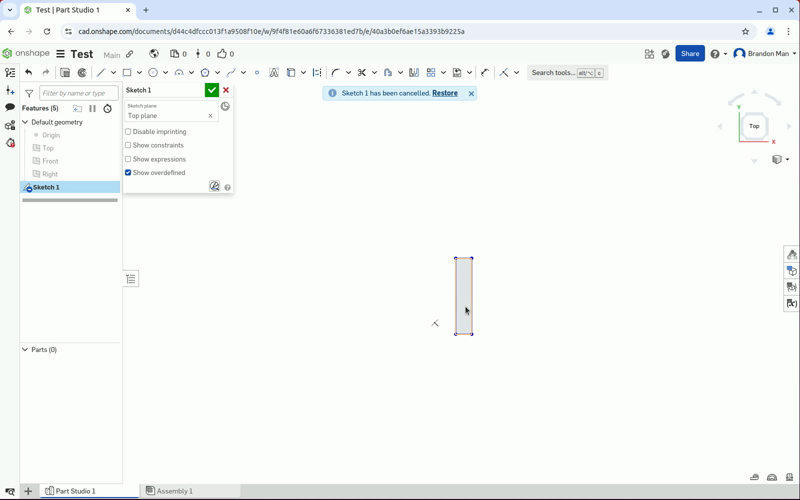
scroll(6)
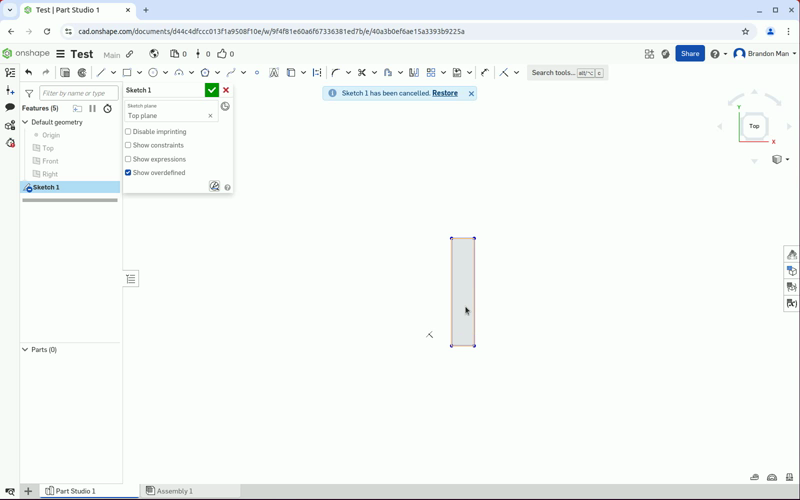
scroll(6)
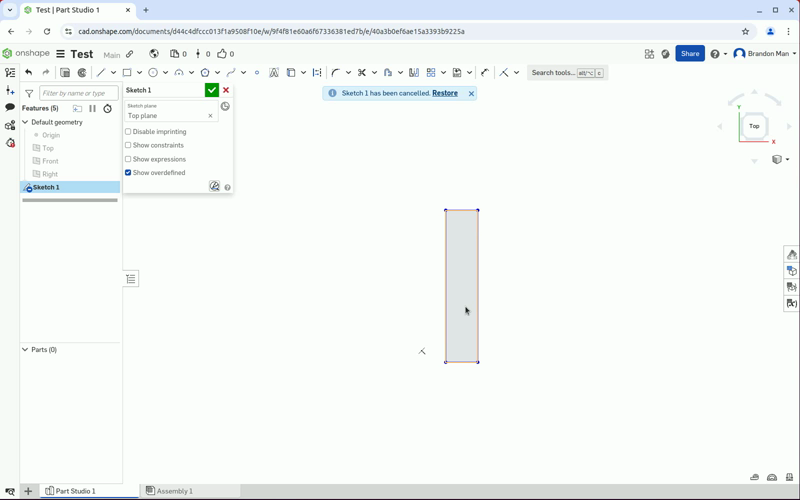
scroll(6)
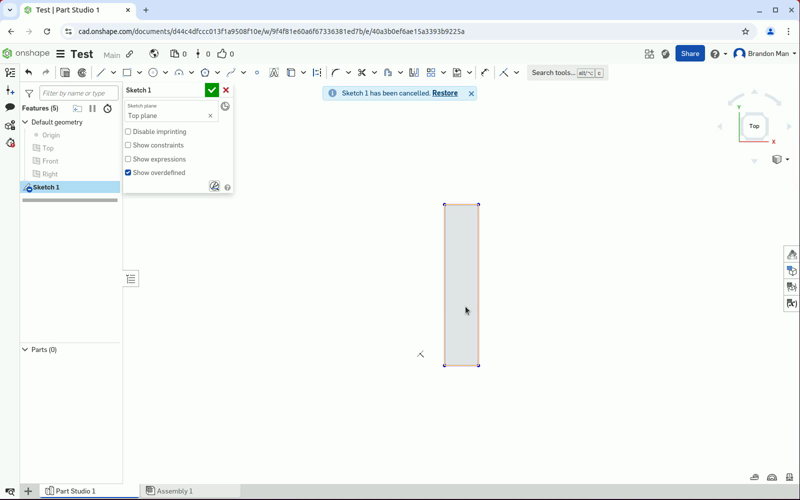
scroll(6)
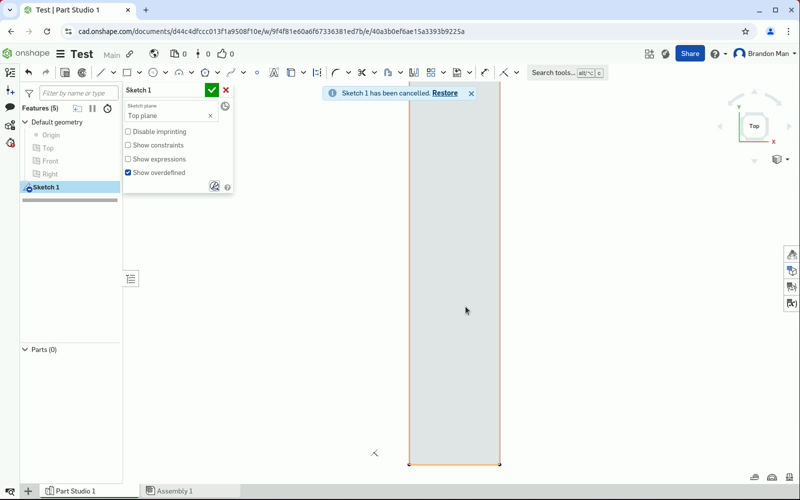
click(465, 306)
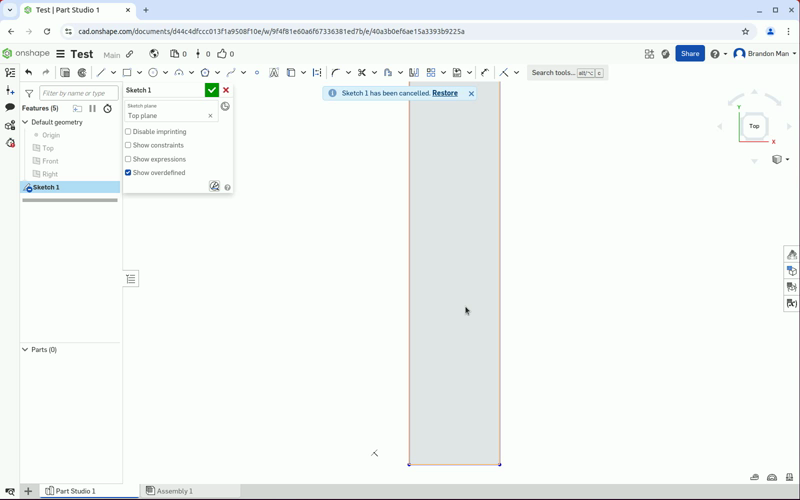
scroll(-6)
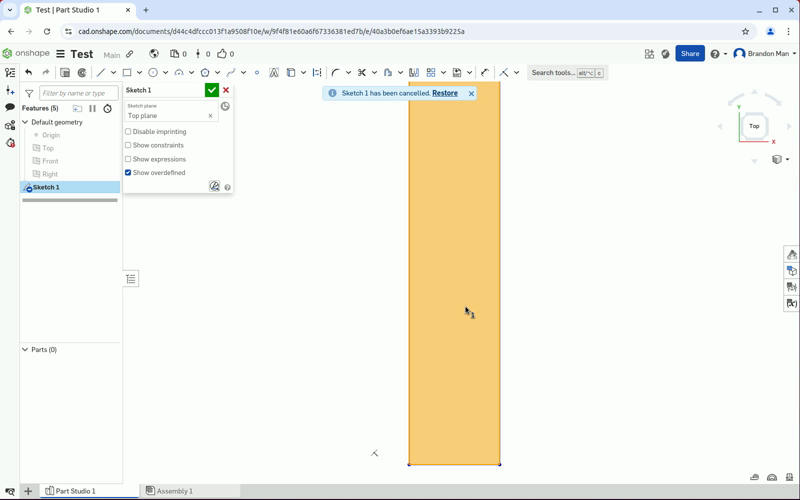
scroll(-6)
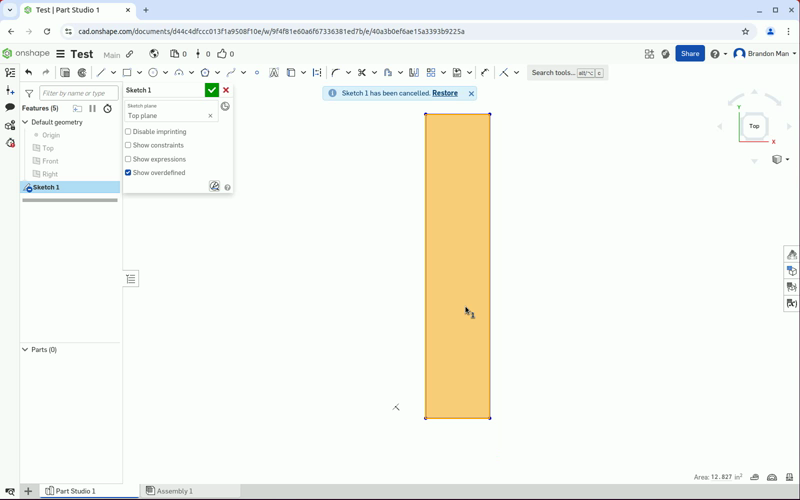
scroll(-6)
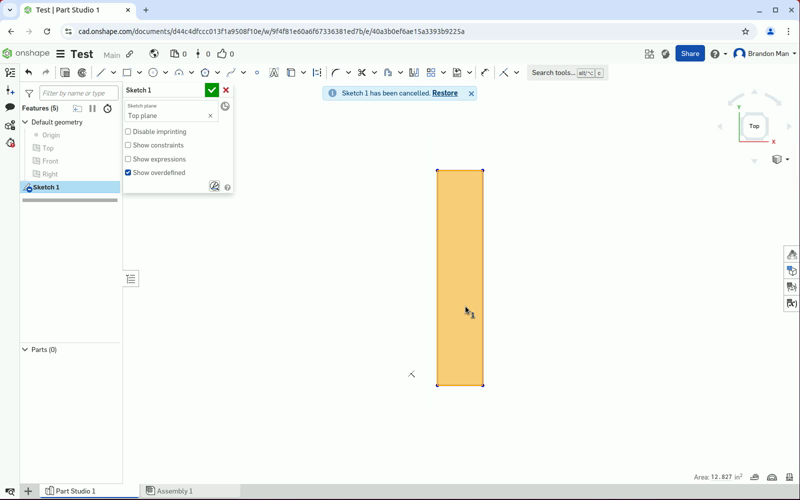
scroll(-6)
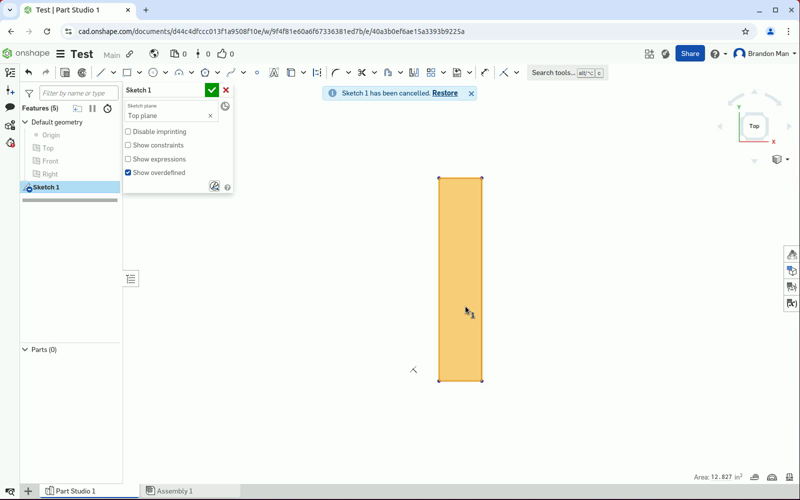
scroll(-6)
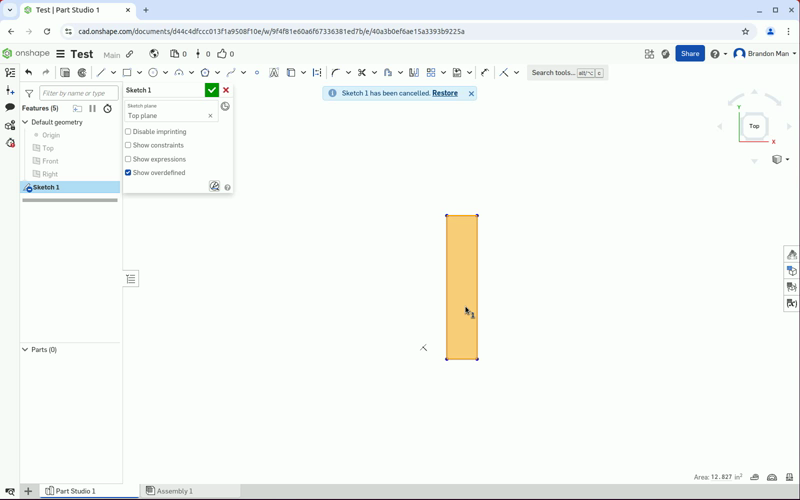
scroll(-6)
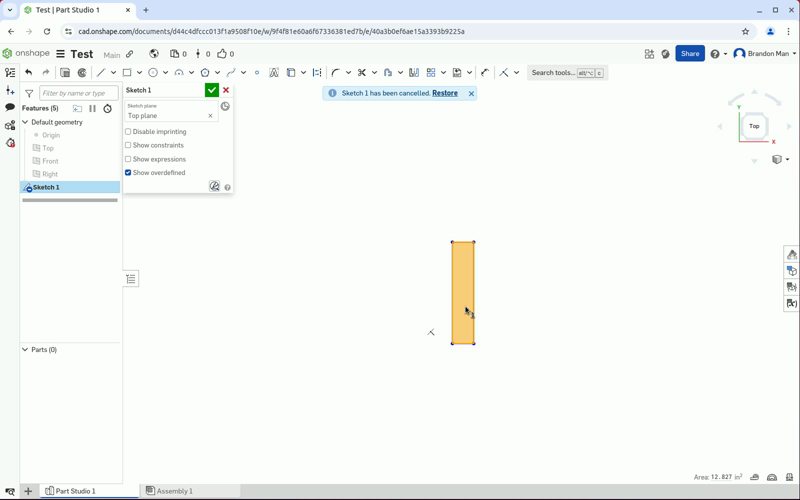
scroll(-6)
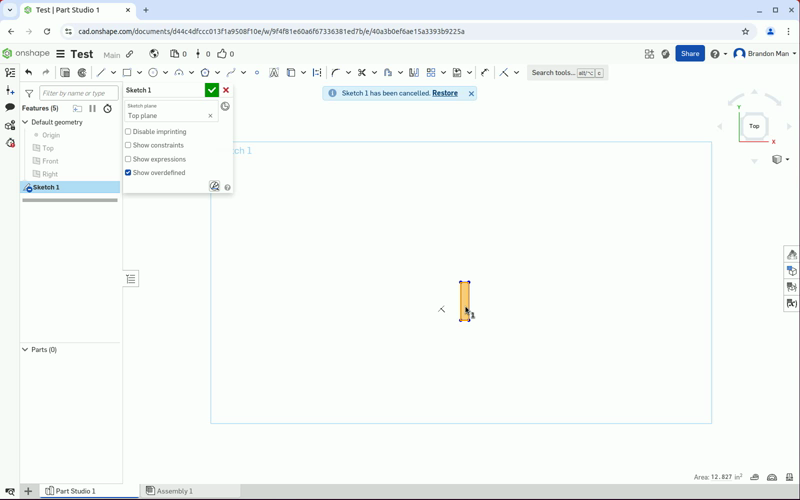
mouse_move(73, 352)
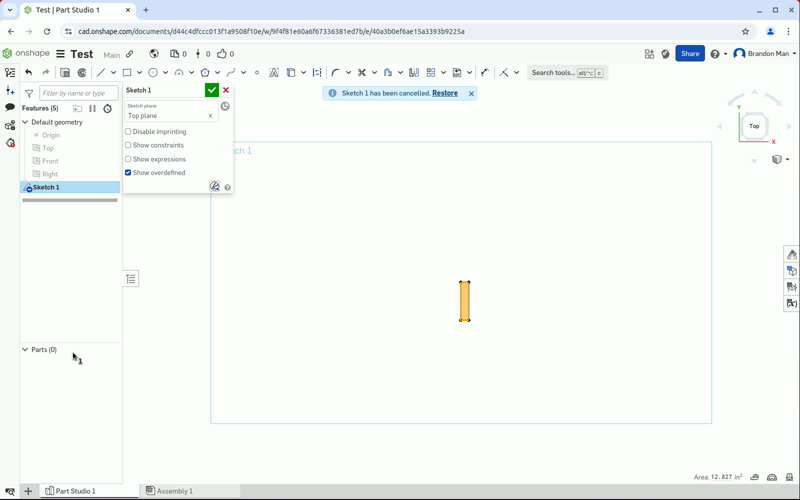
key(shift+y)
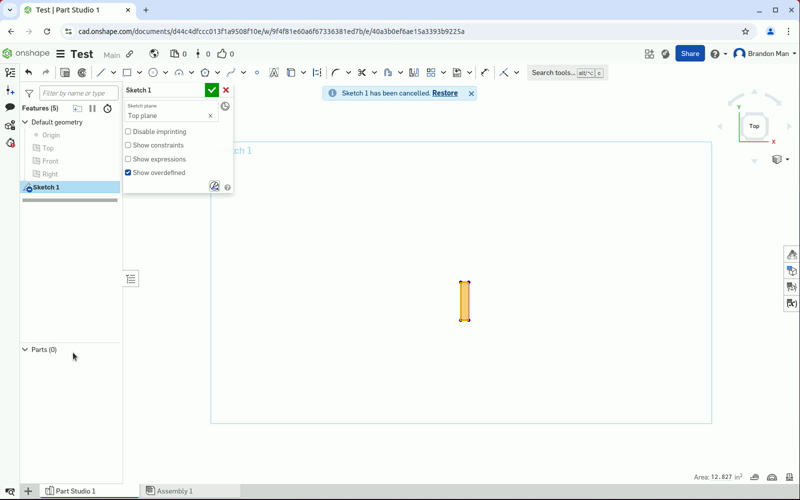
key(shift+e)
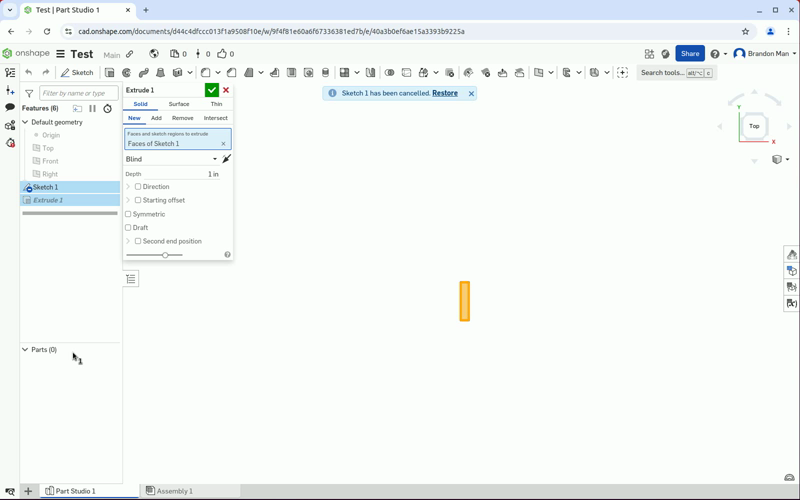
mouse_move(143, 106)
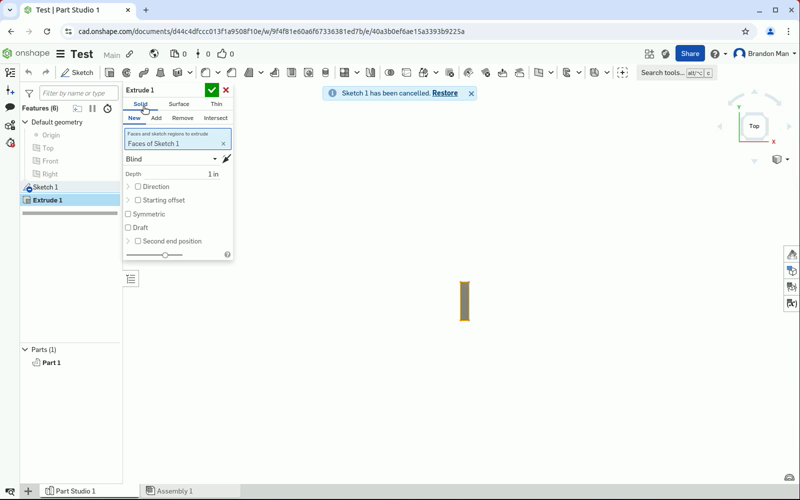
click(143, 106)
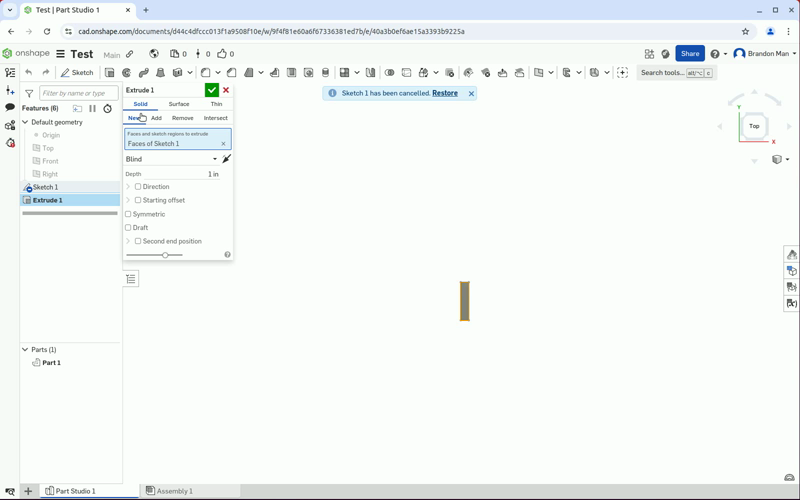
mouse_move(137, 120)
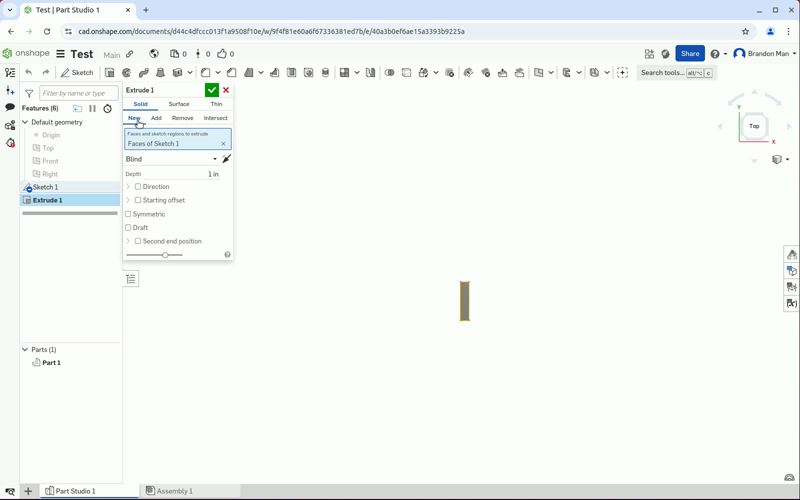
click(137, 120)
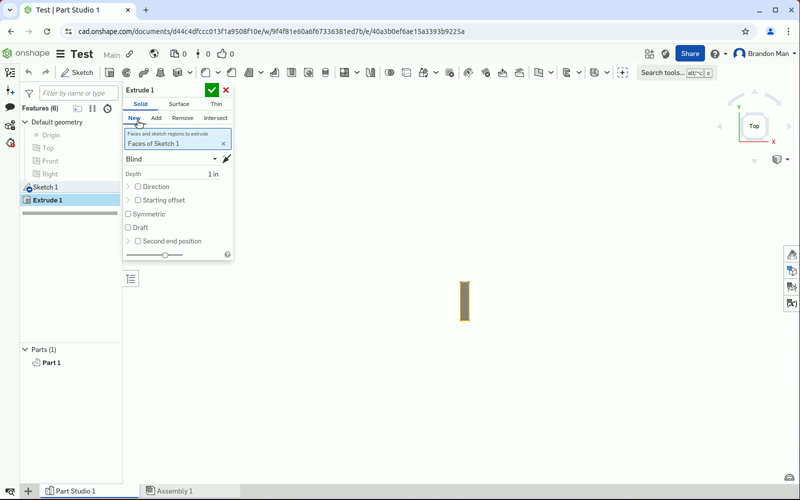
key(tab, 4)
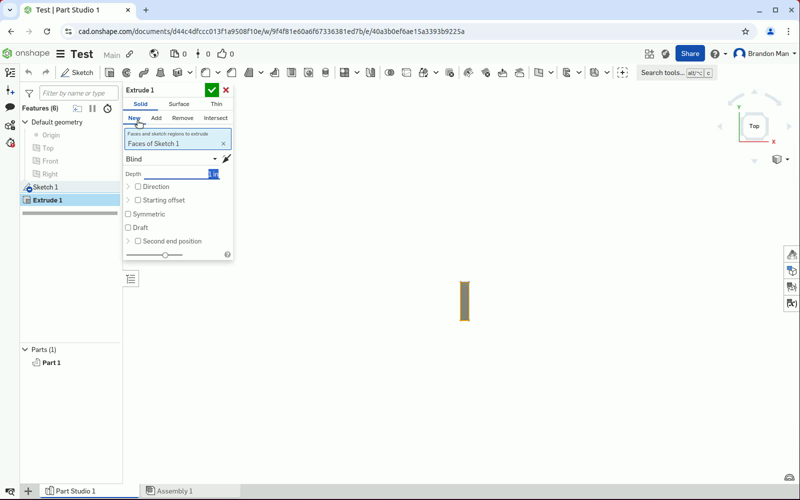
text(23.108)
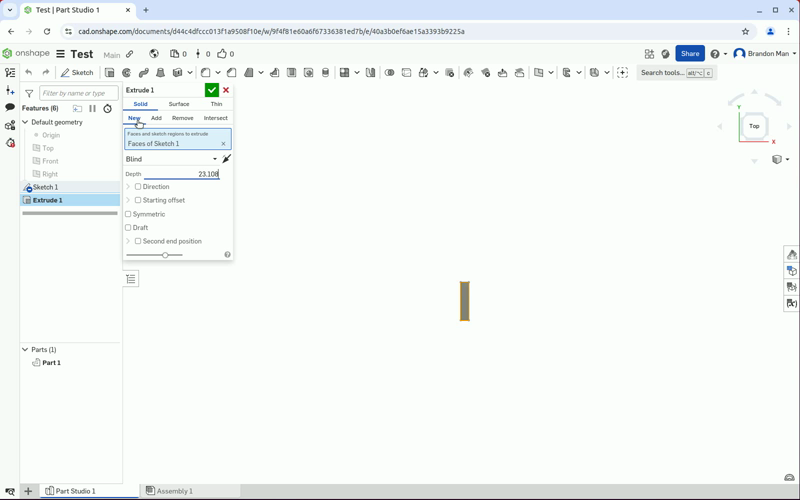
key(enter)
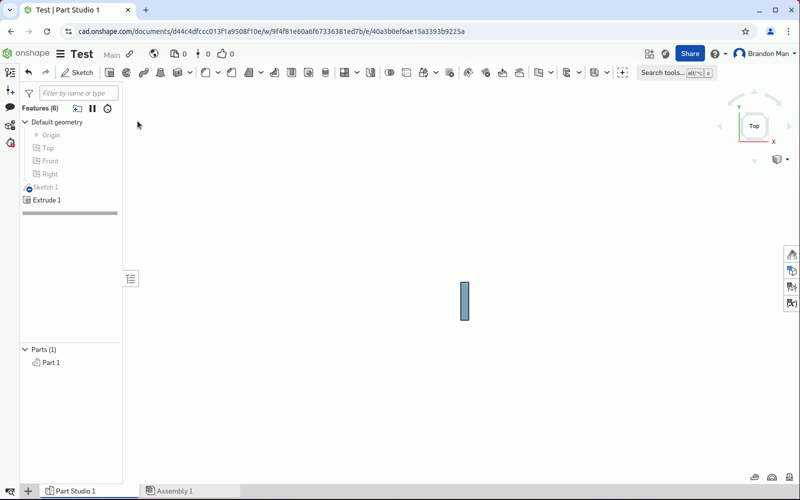
key(shift+h)
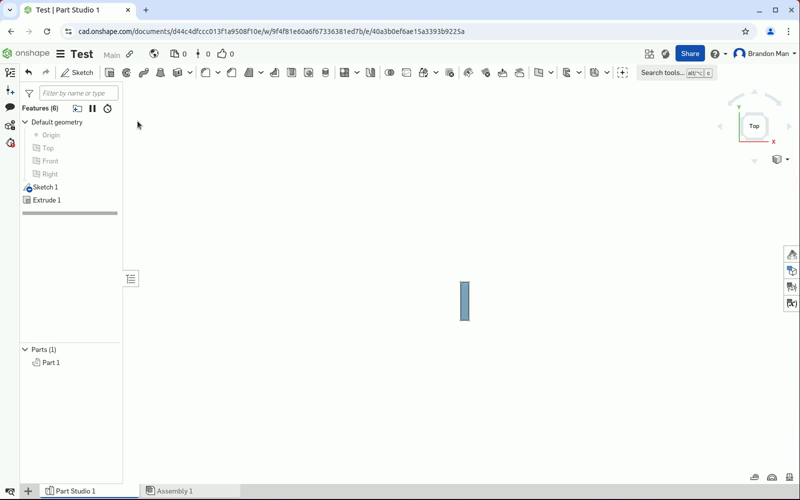
key(shift+h)
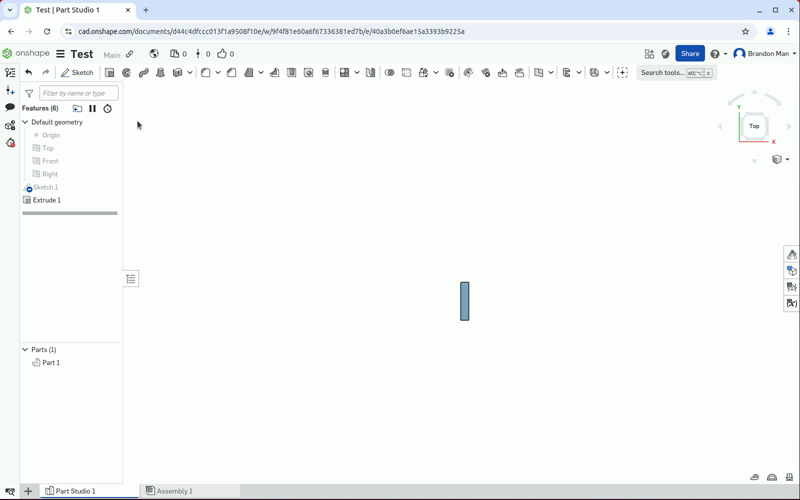
mouse_move(73, 189)
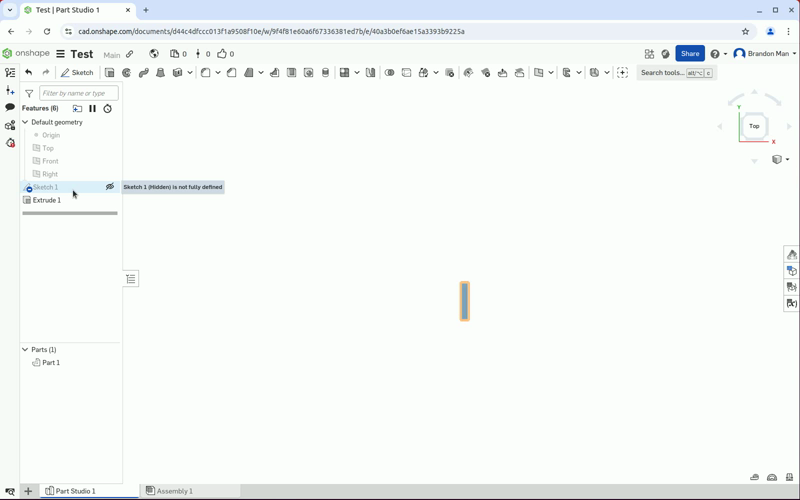
click(73, 189)
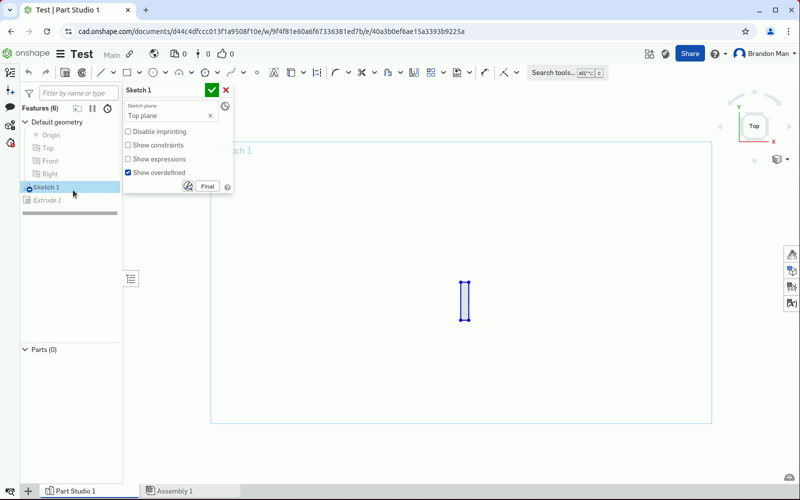
mouse_move(229, 92)
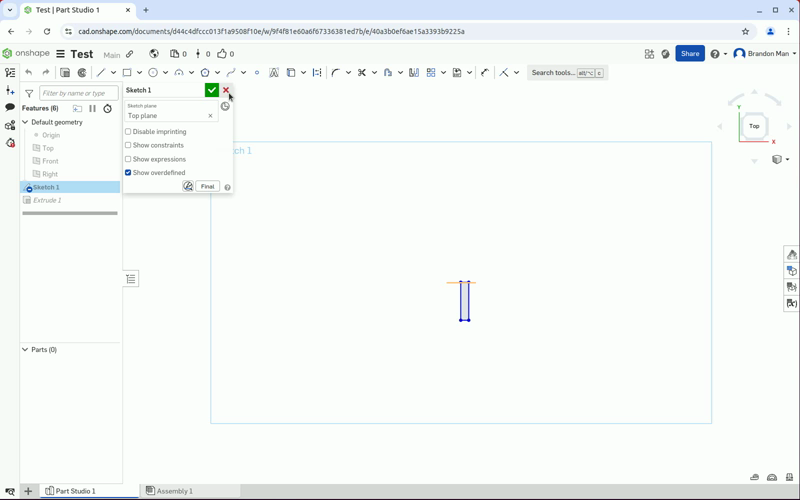
click(229, 92)
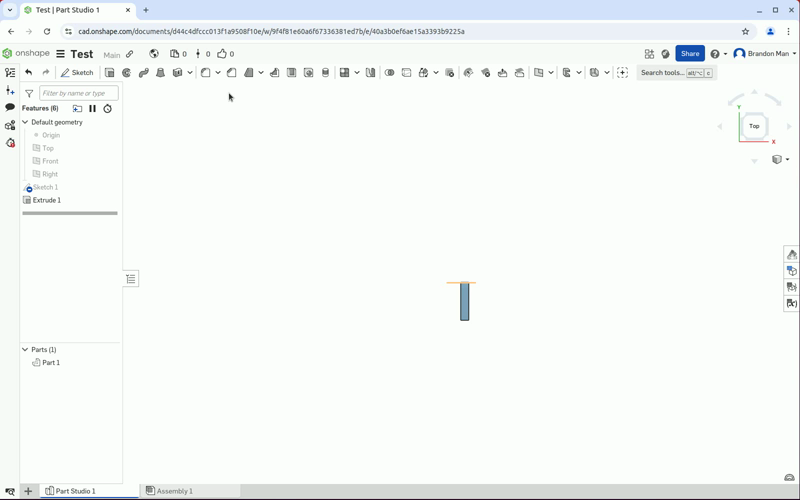
mouse_move(73, 352)
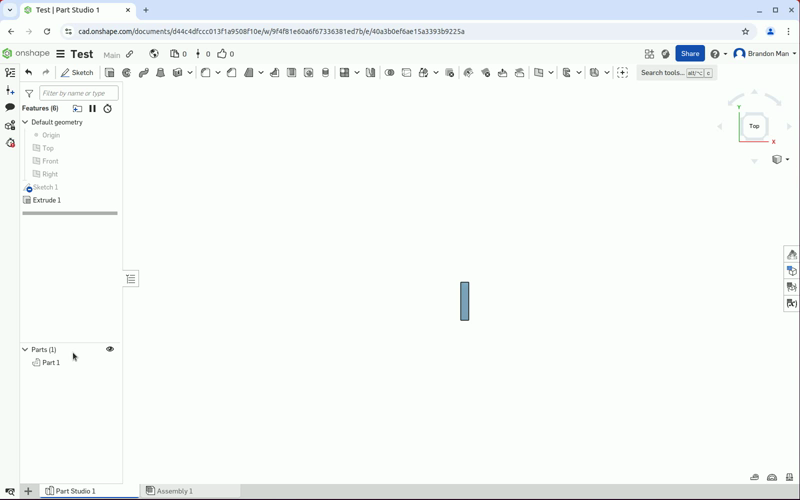
key(y)
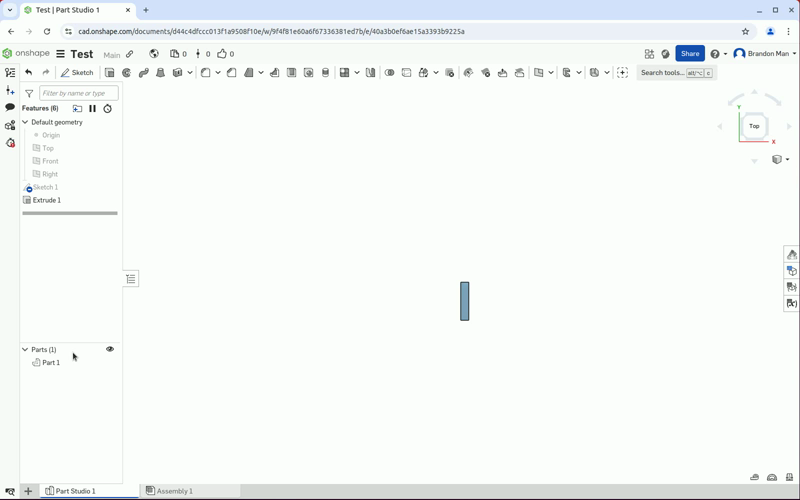
key(shift+p)
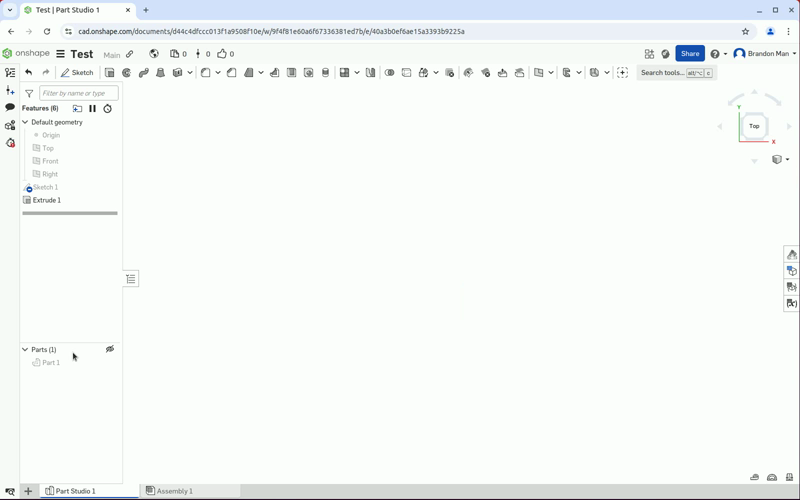
key(space)
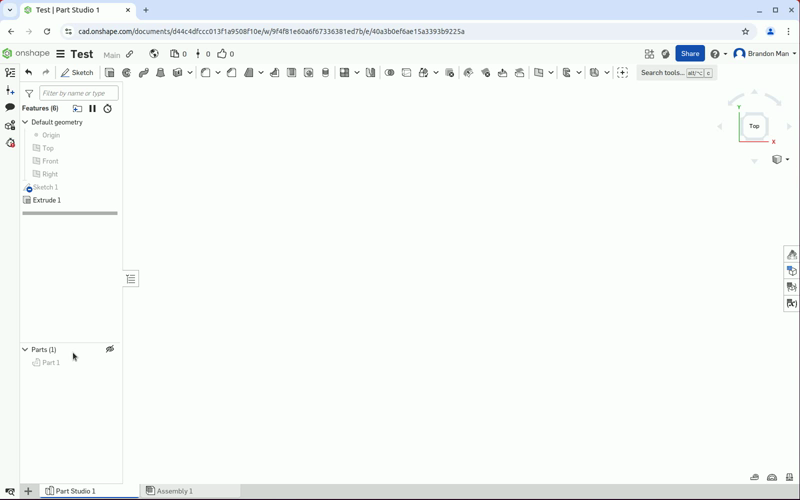
key_down(shift)
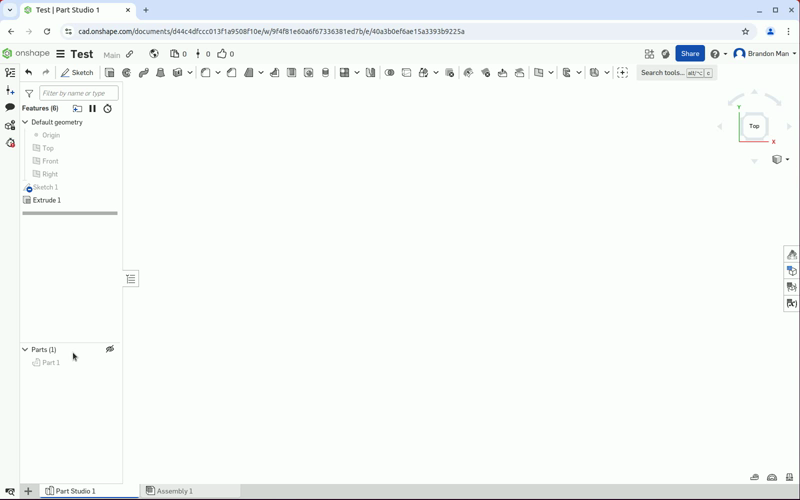
key(up)
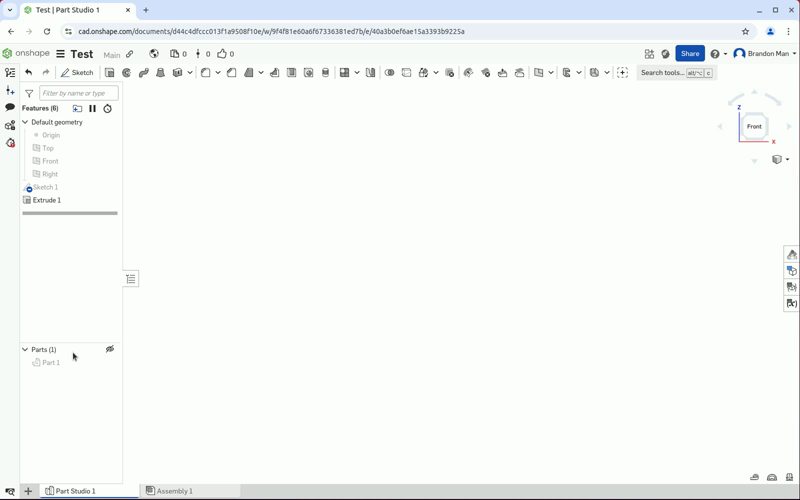
key_up(shift)
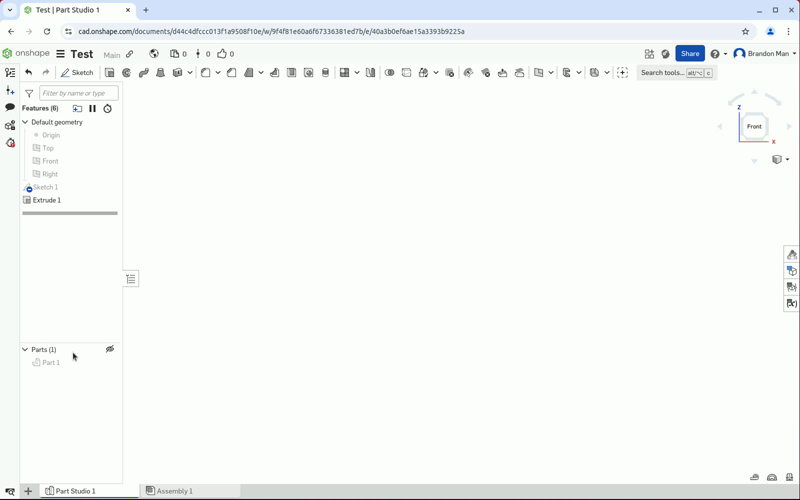
key(space)
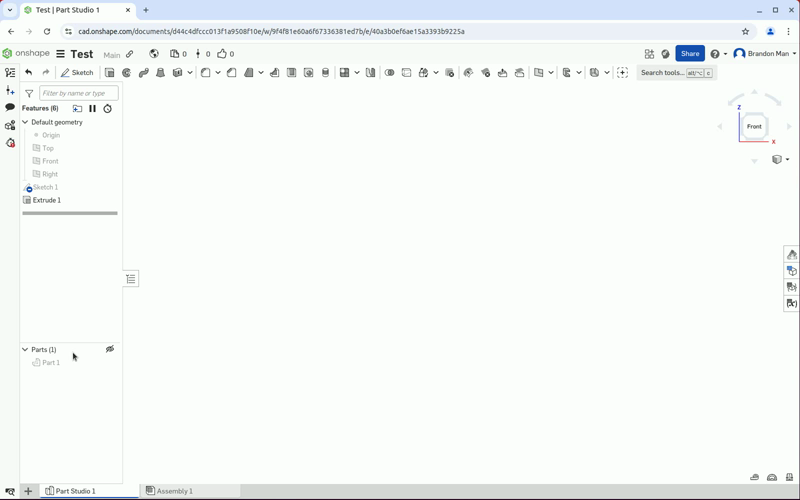
key_down(shift)
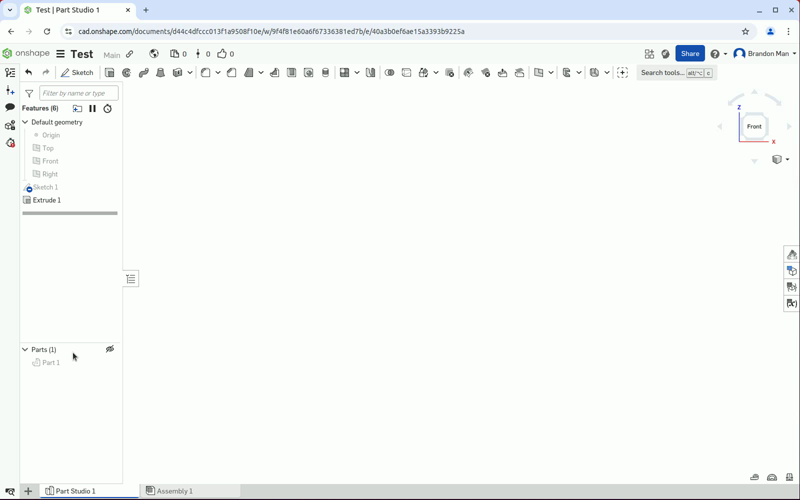
key(left)
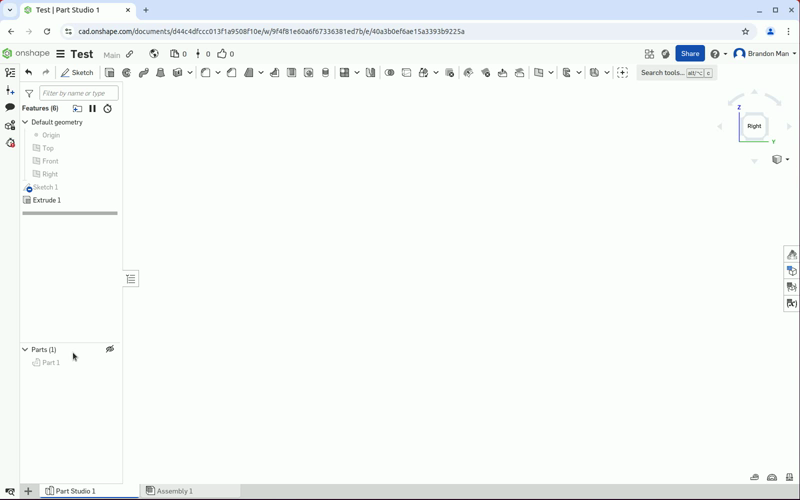
key_up(shift)
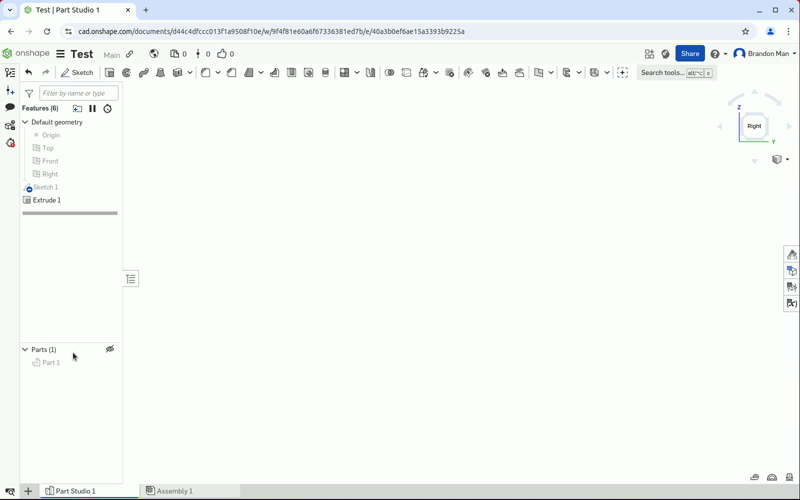
mouse_move(73, 352)
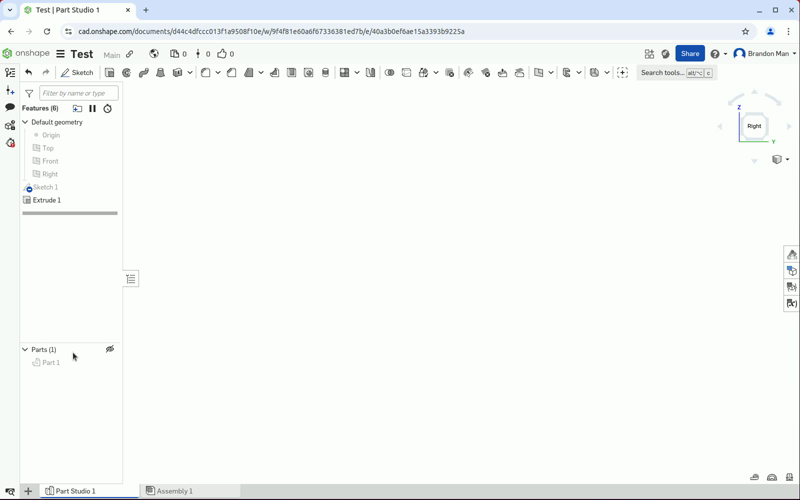
key(shift+y)
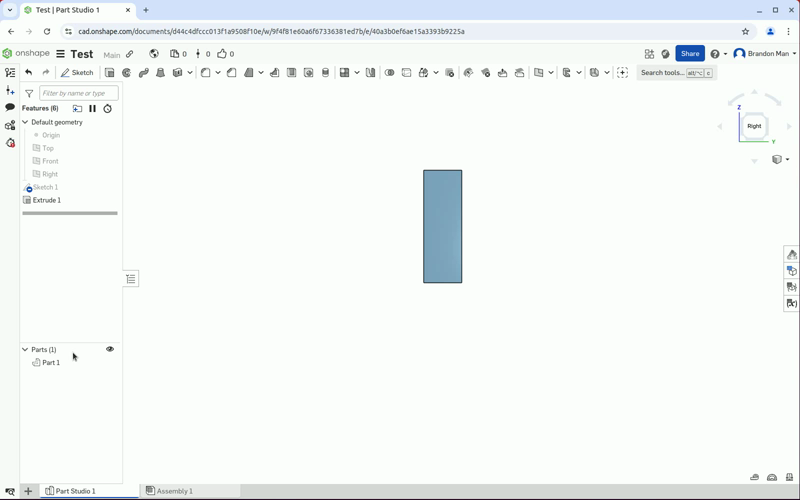
mouse_move(541, 75)
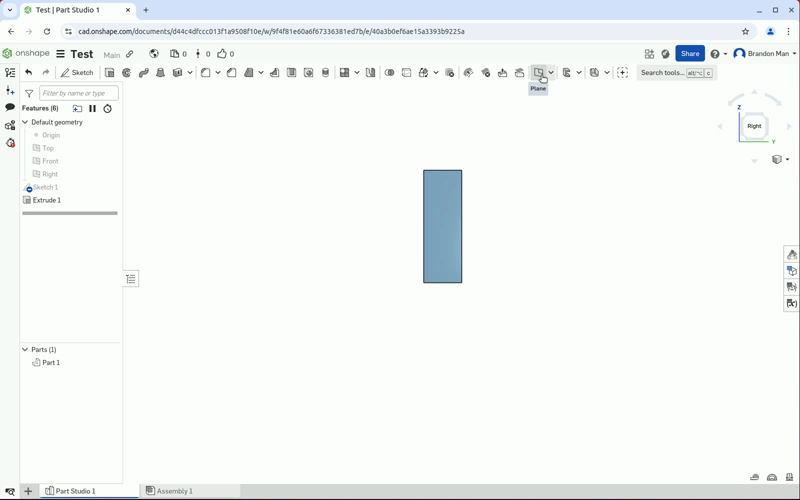
click(541, 75)
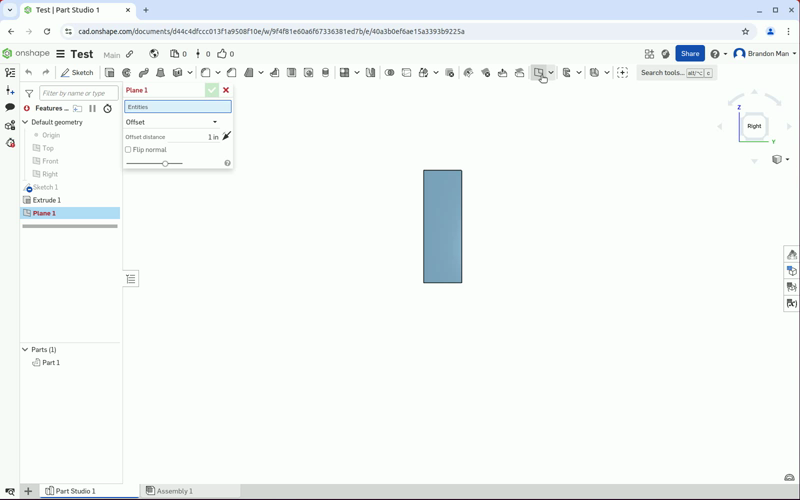
mouse_move(73, 176)
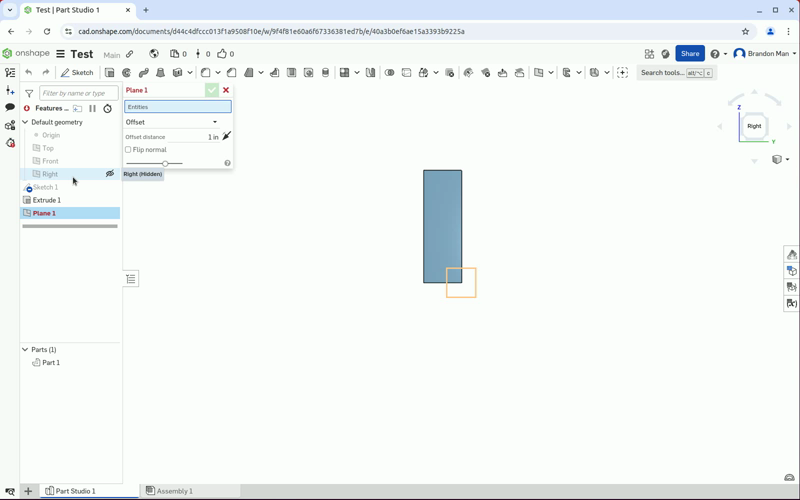
click(73, 176)
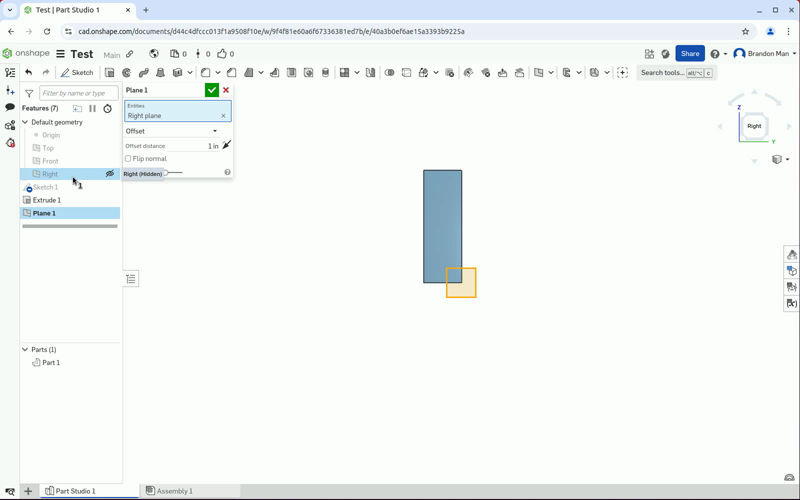
key(tab, 2)
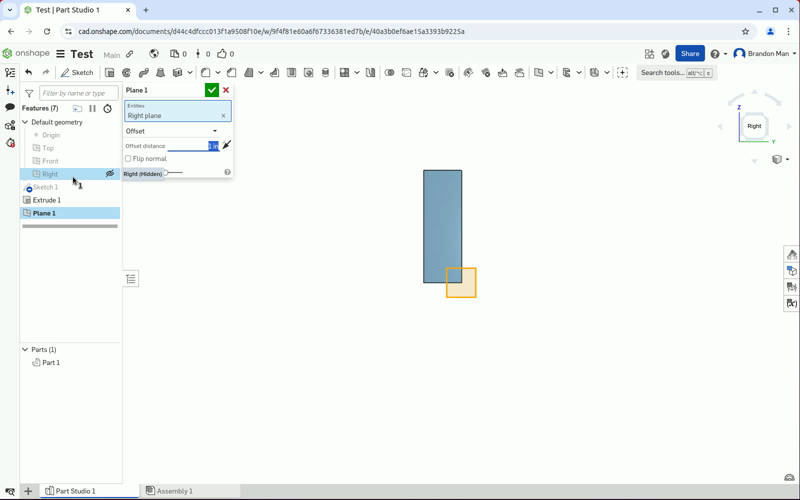
text(1.448)
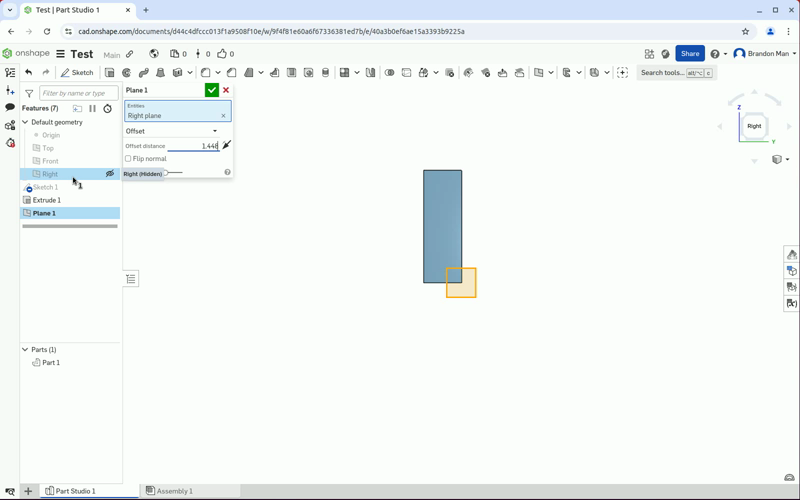
key(enter, 2)
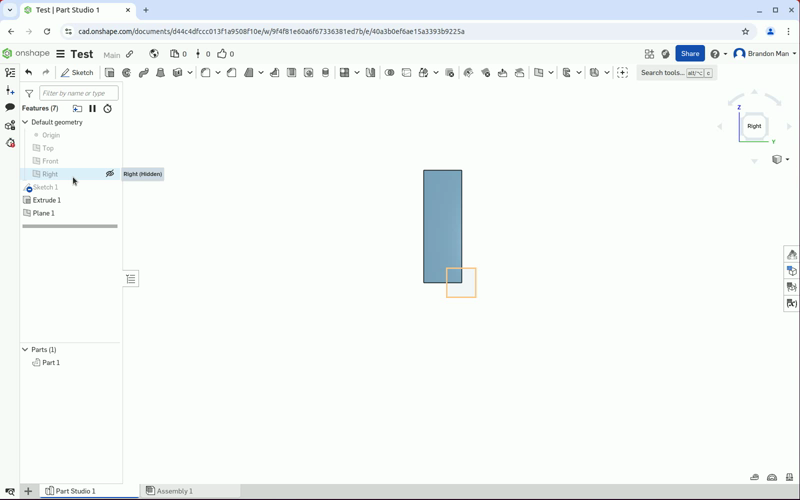
key(shift+s)
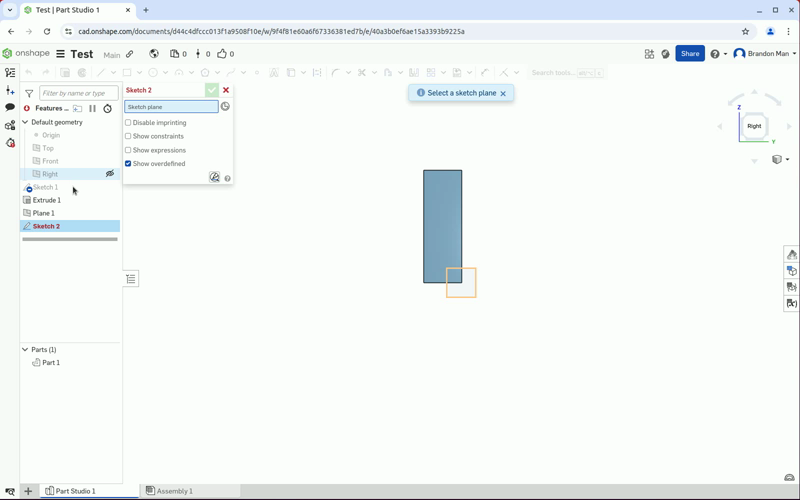
mouse_move(73, 215)
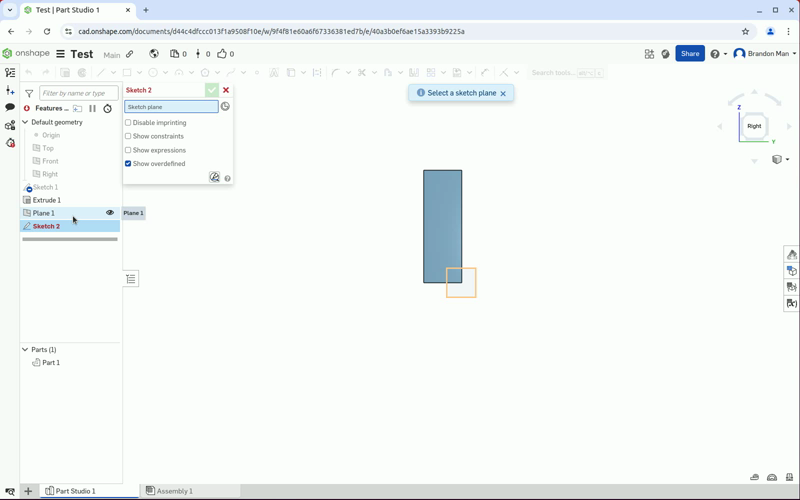
click(73, 215)
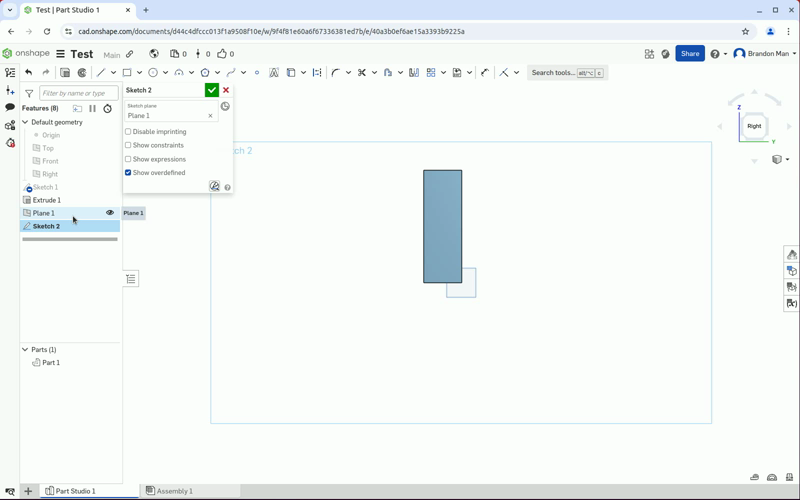
mouse_move(73, 352)
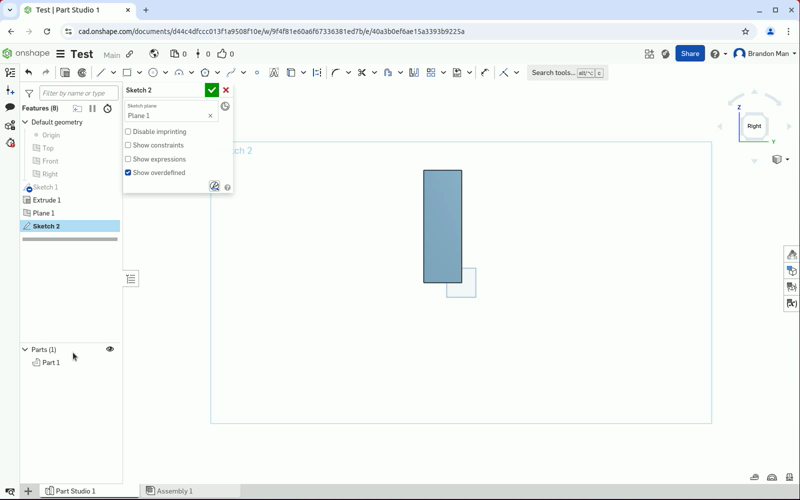
key(y)
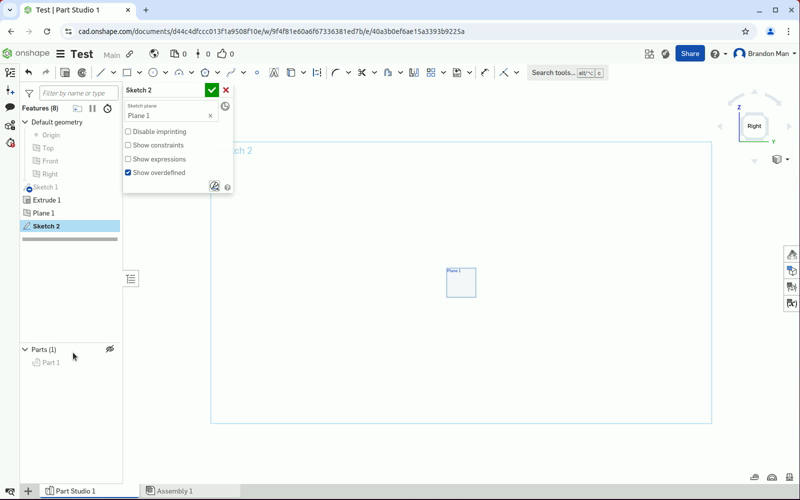
key(c)
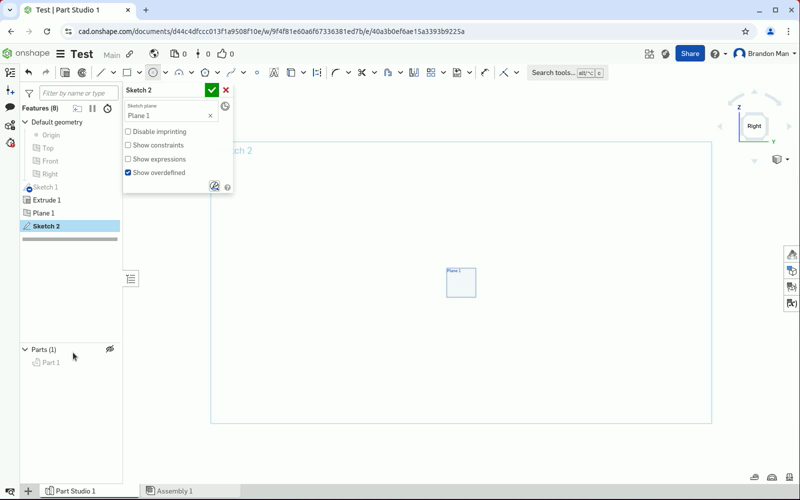
key_down(shift)
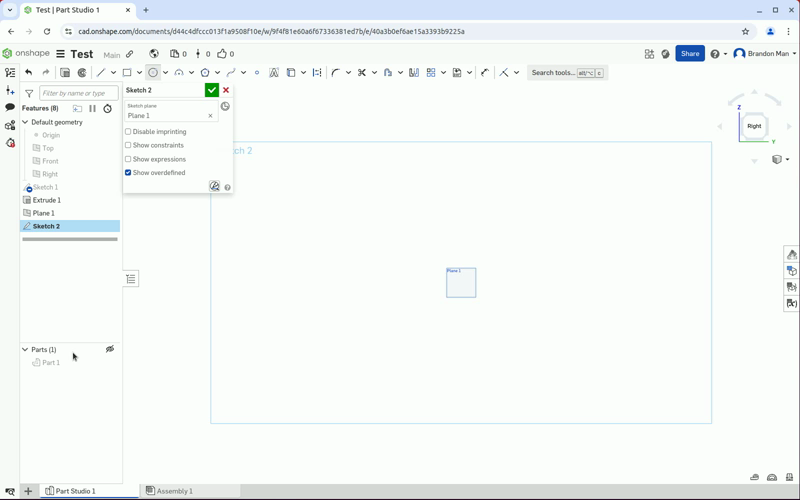
mouse_move(441, 226)
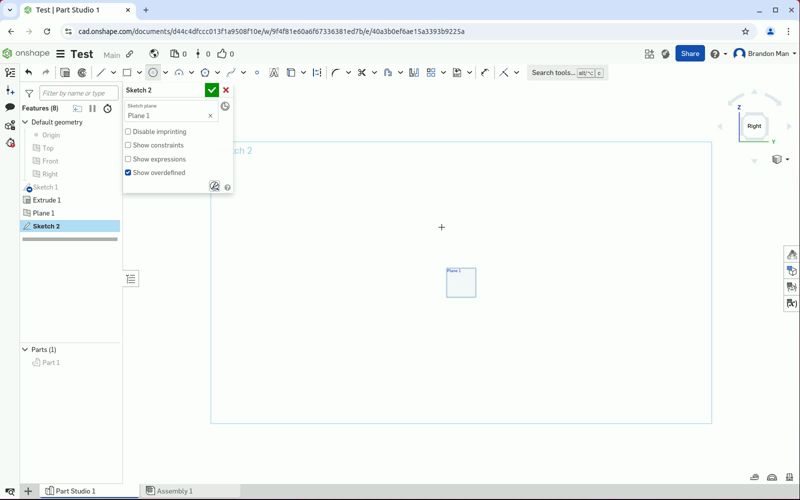
click(441, 226)
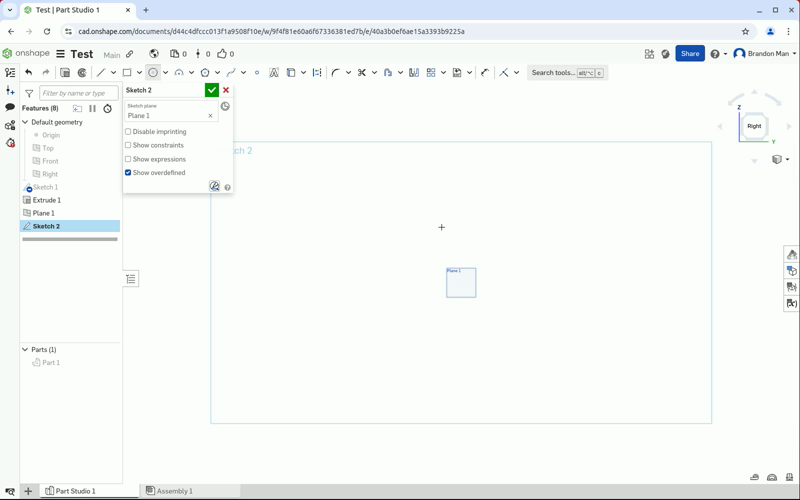
key_up(shift)
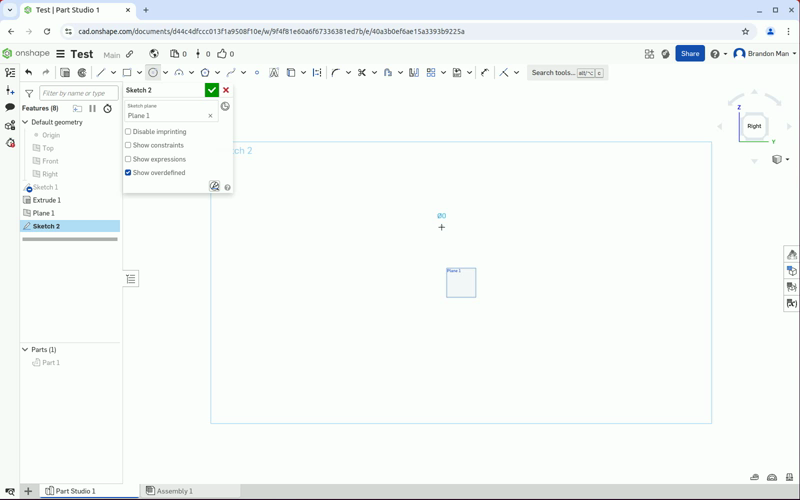
mouse_move(444, 226)
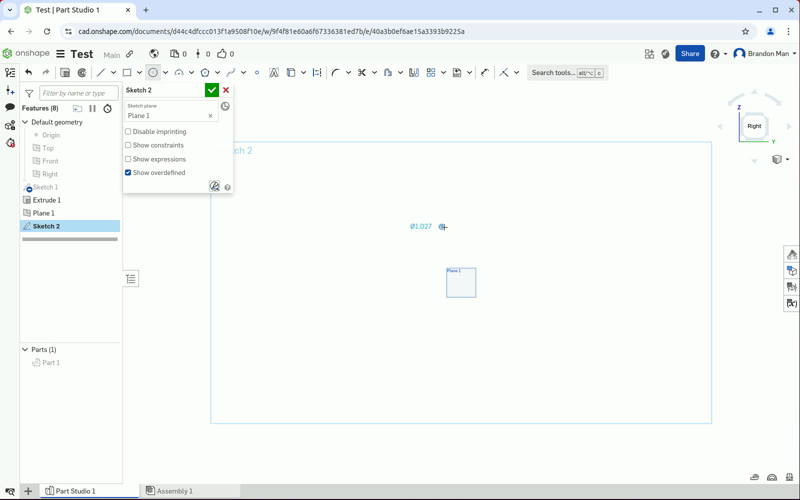
scroll(6)
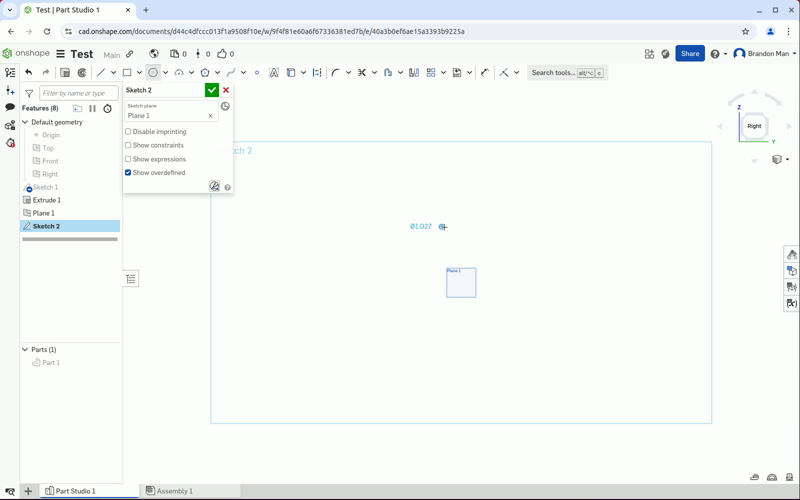
scroll(6)
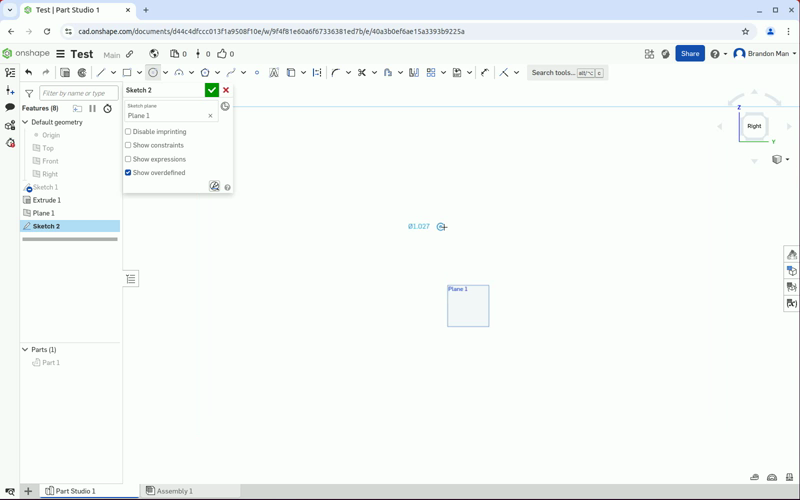
scroll(6)
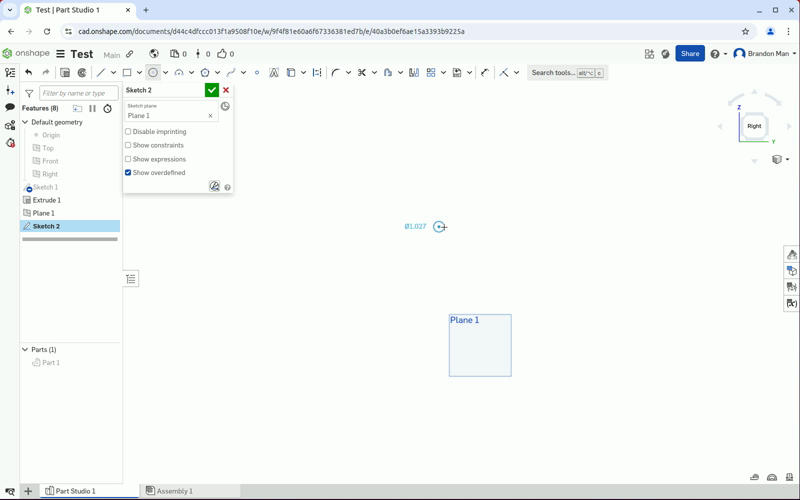
scroll(6)
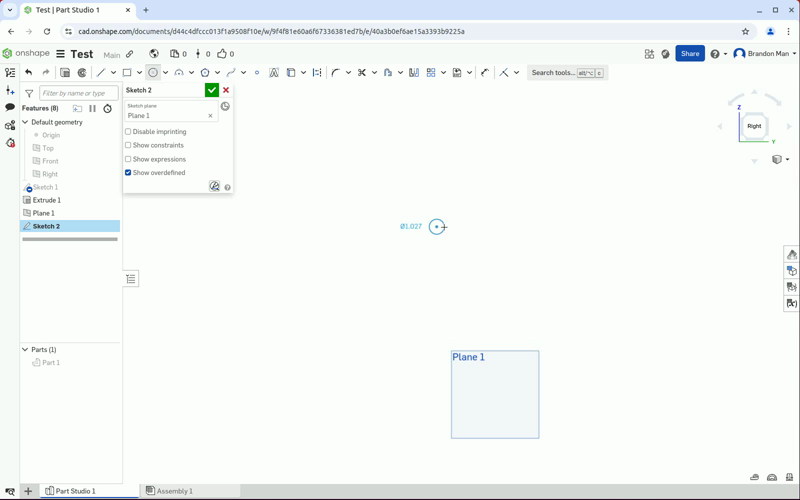
scroll(6)
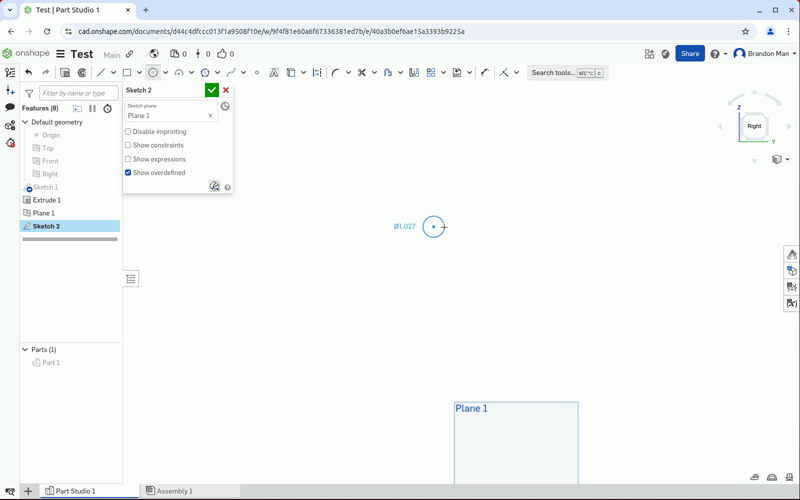
scroll(6)
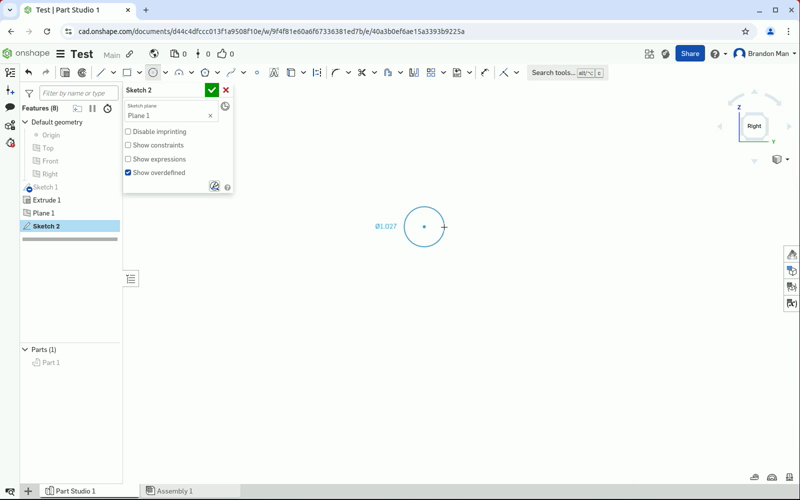
scroll(6)
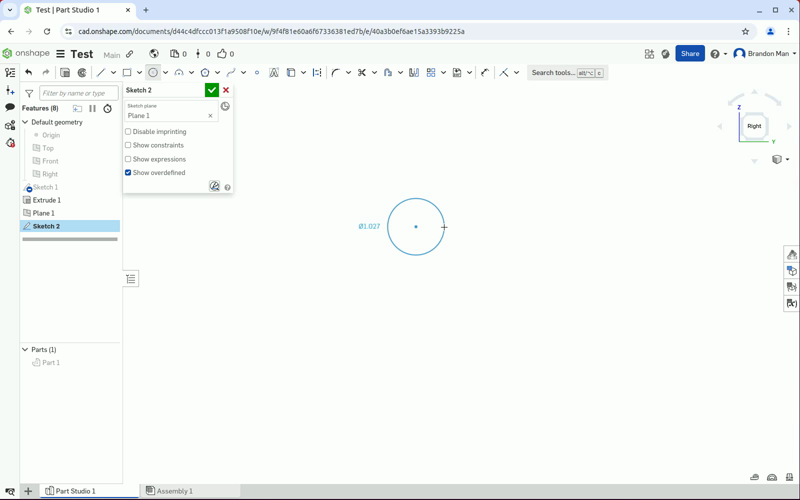
click(444, 226)
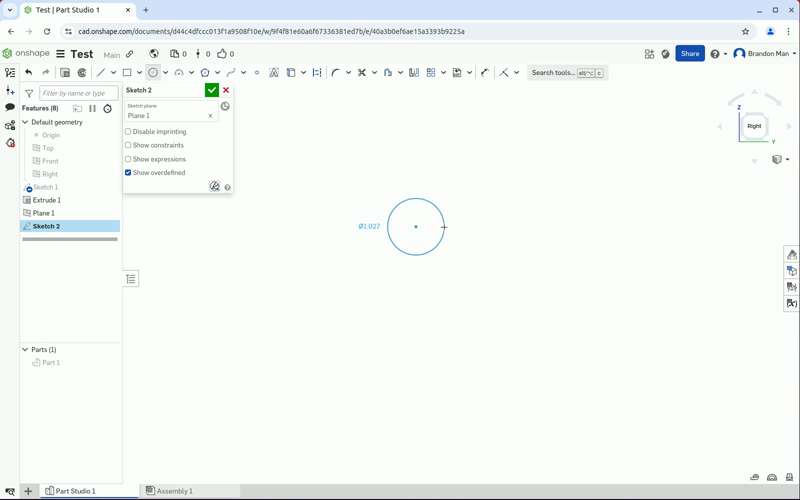
scroll(-6)
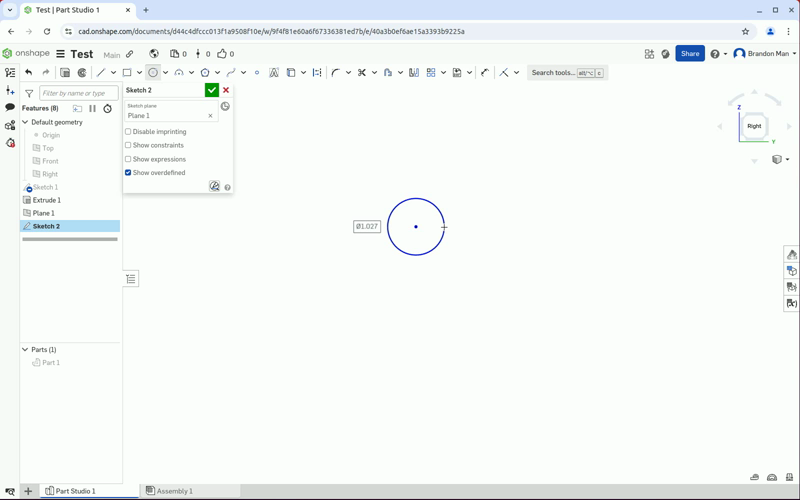
scroll(-6)
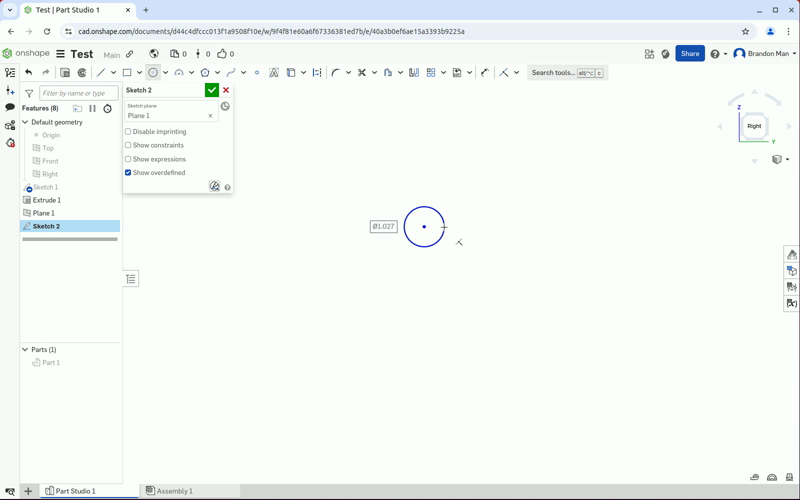
scroll(-6)
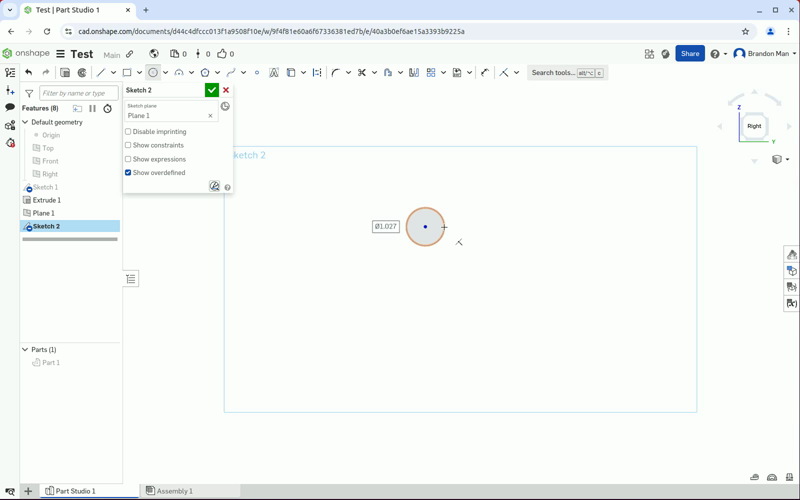
scroll(-6)
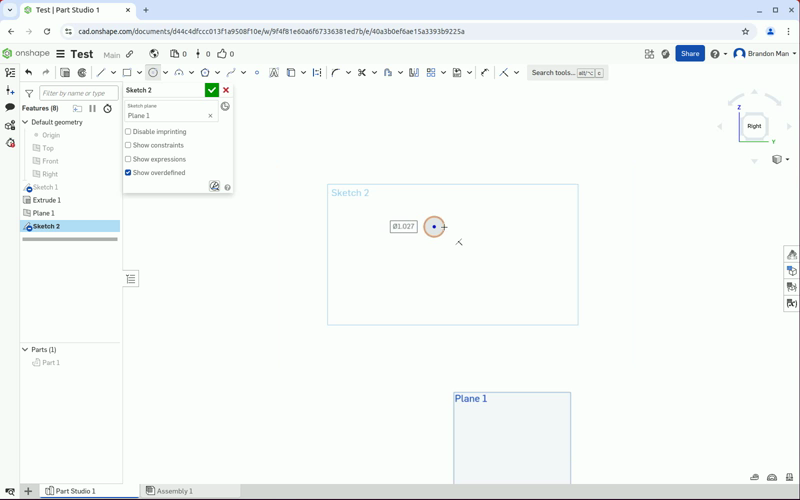
scroll(-6)
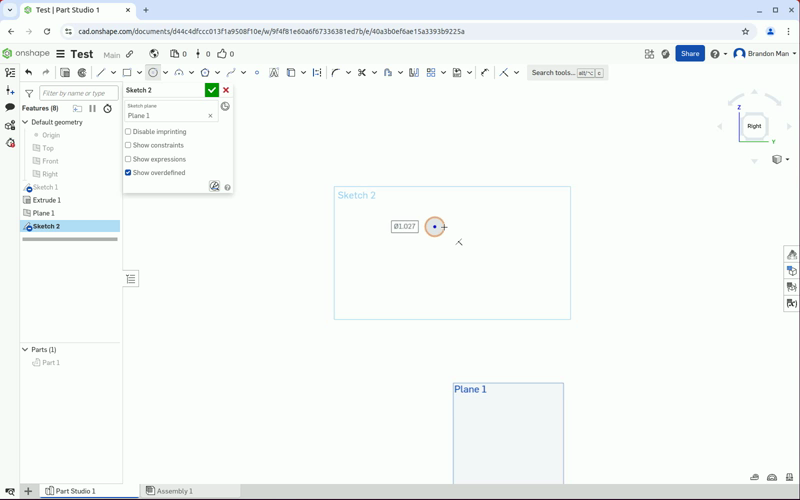
scroll(-6)
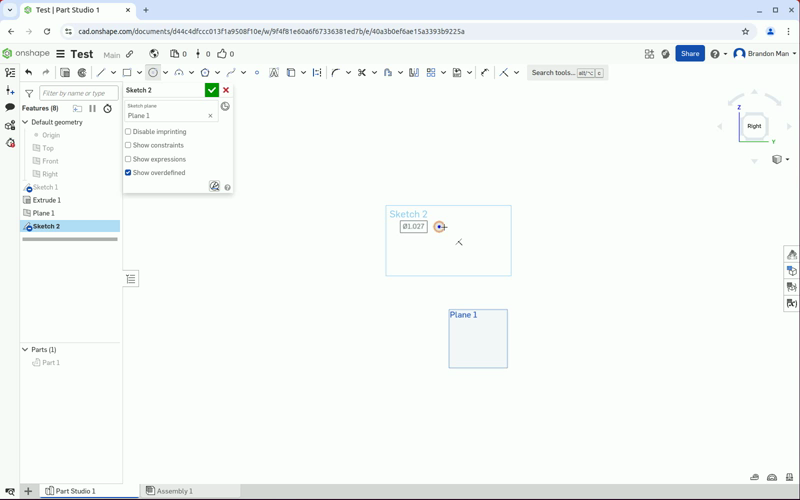
scroll(-6)
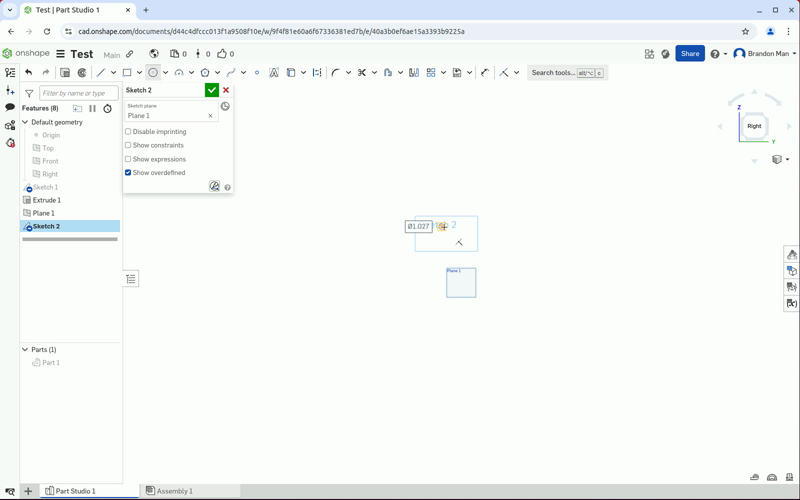
key(esc)
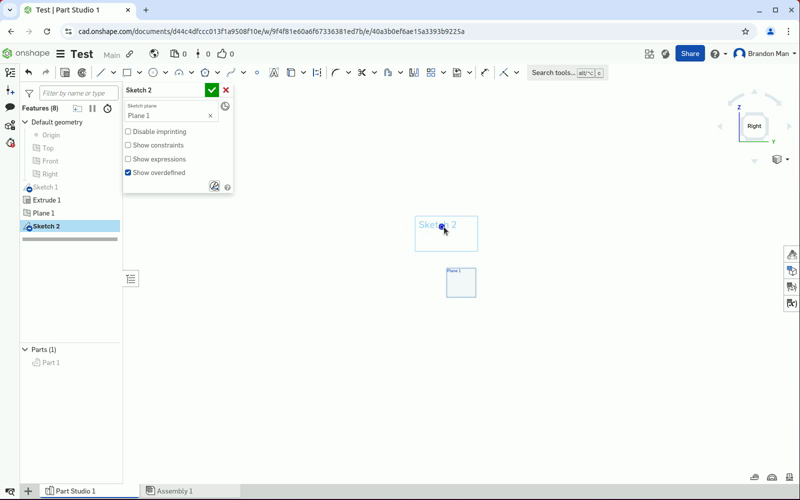
mouse_move(443, 227)
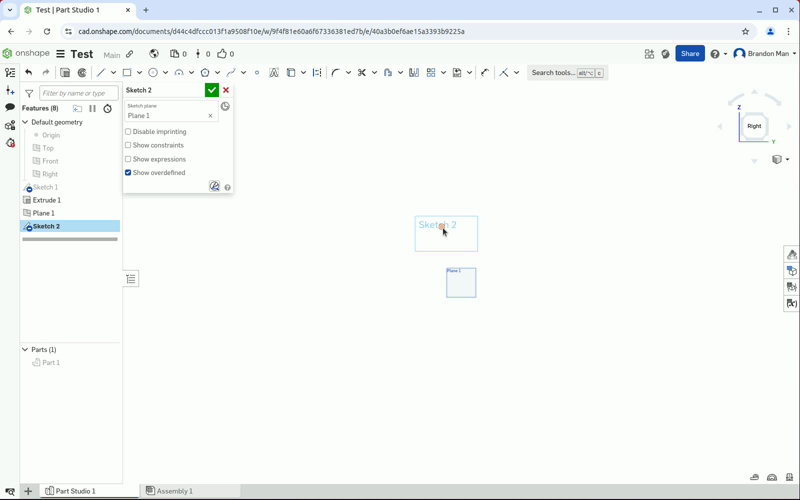
scroll(6)
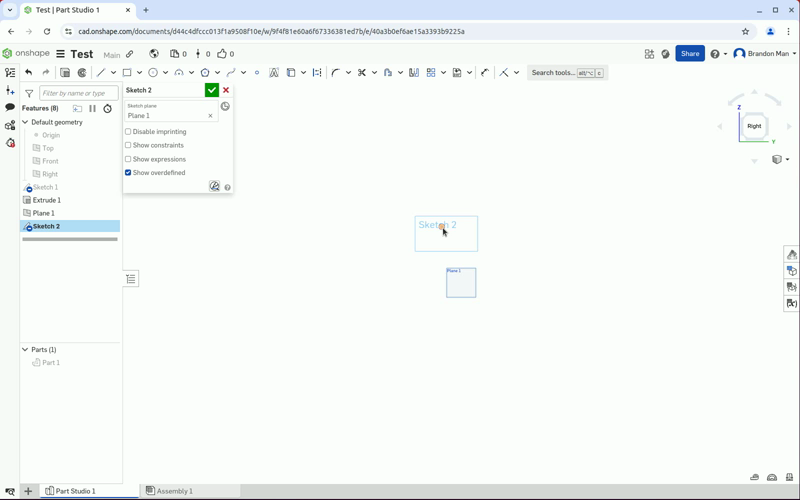
scroll(6)
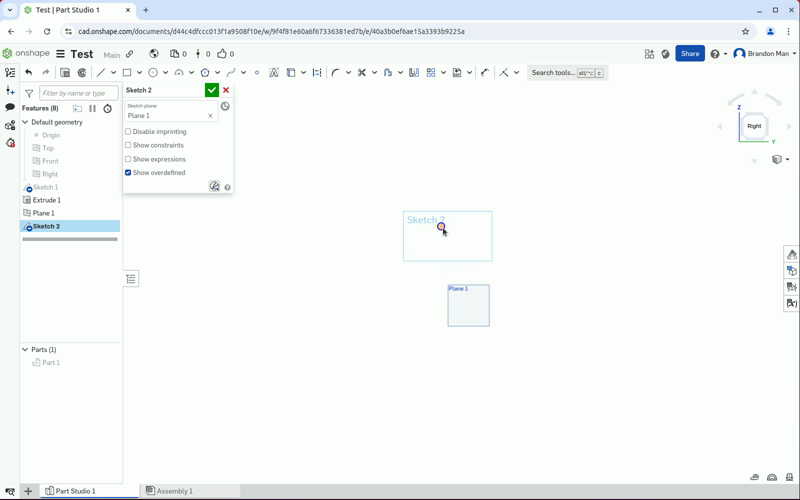
scroll(6)
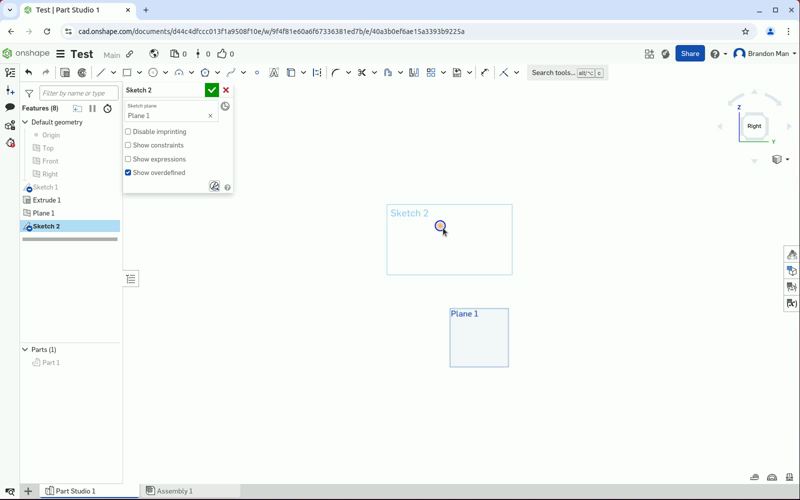
scroll(6)
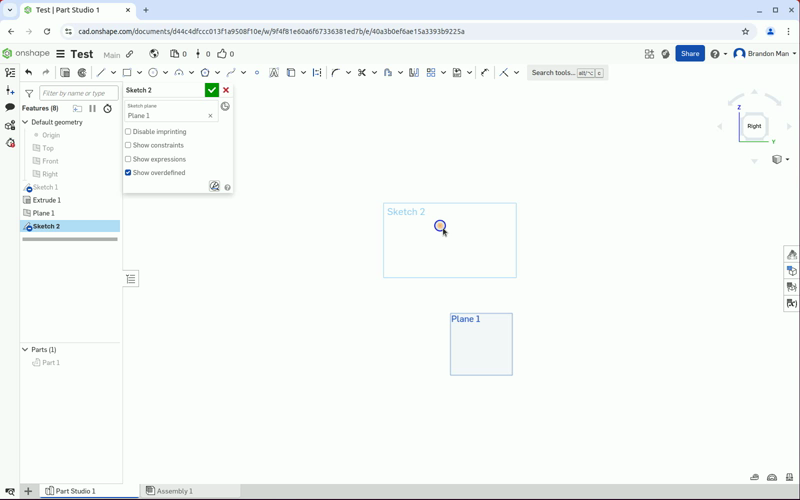
scroll(6)
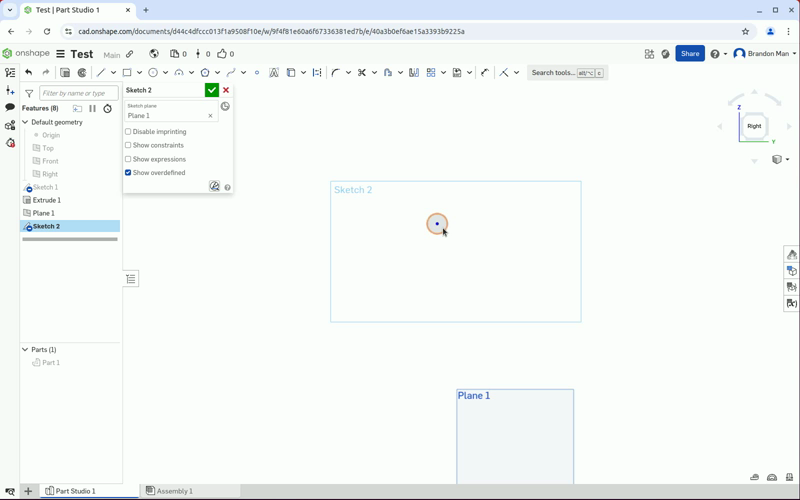
scroll(6)
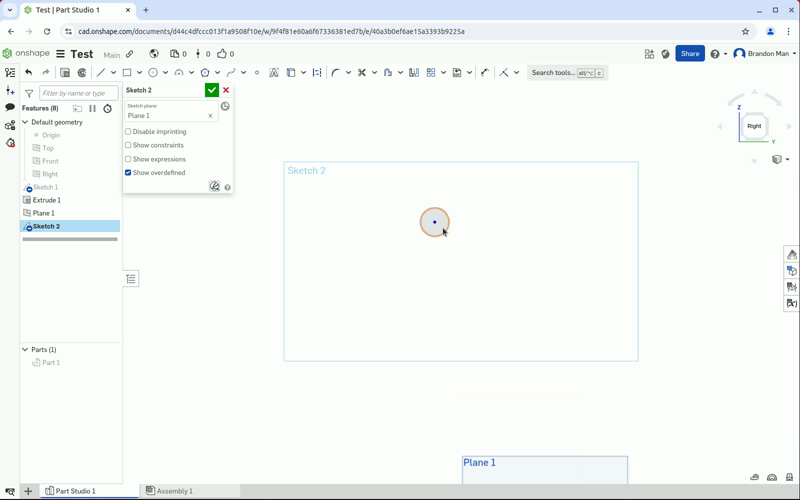
scroll(6)
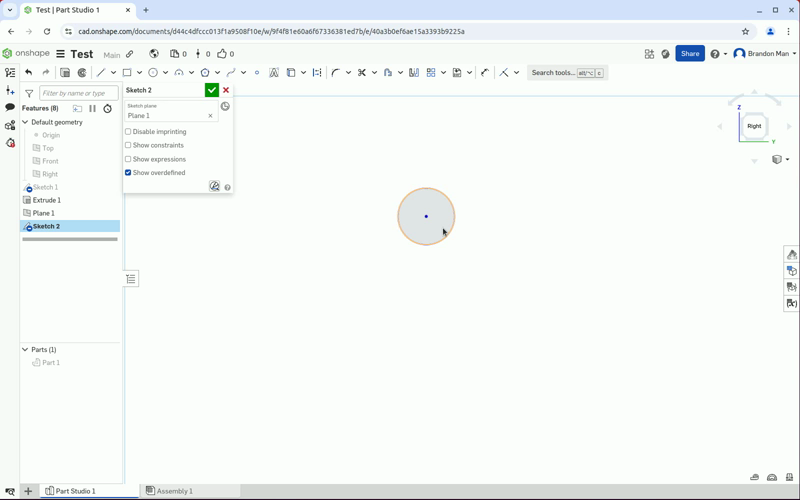
click(443, 227)
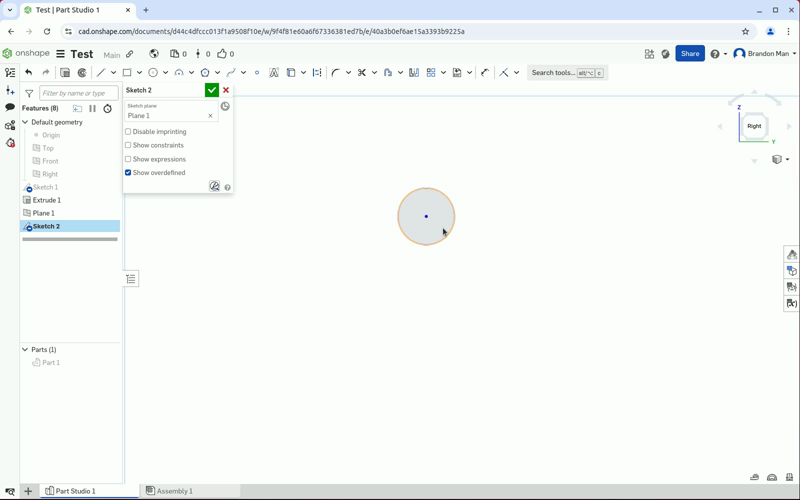
scroll(-6)
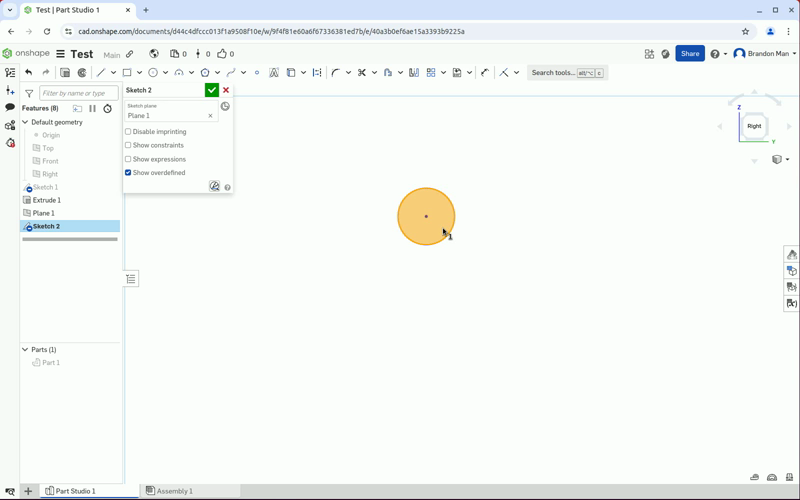
scroll(-6)
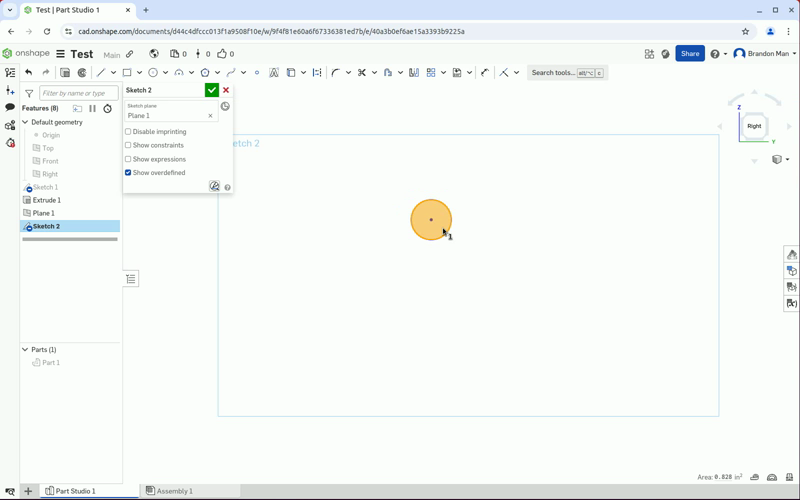
scroll(-6)
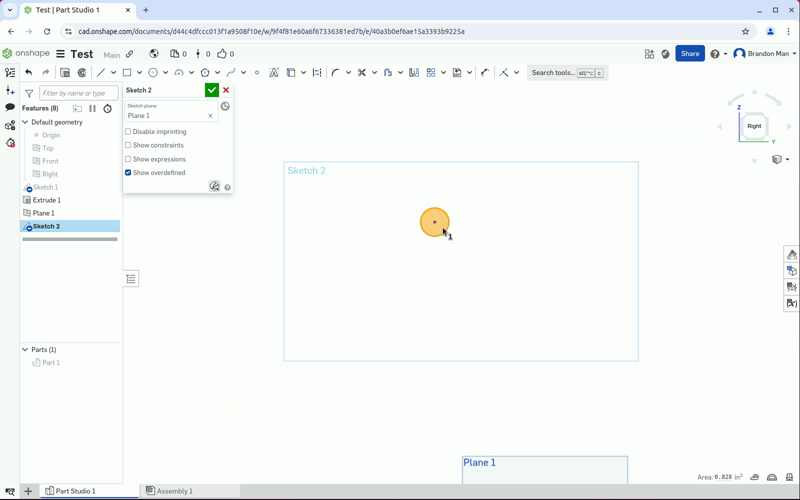
scroll(-6)
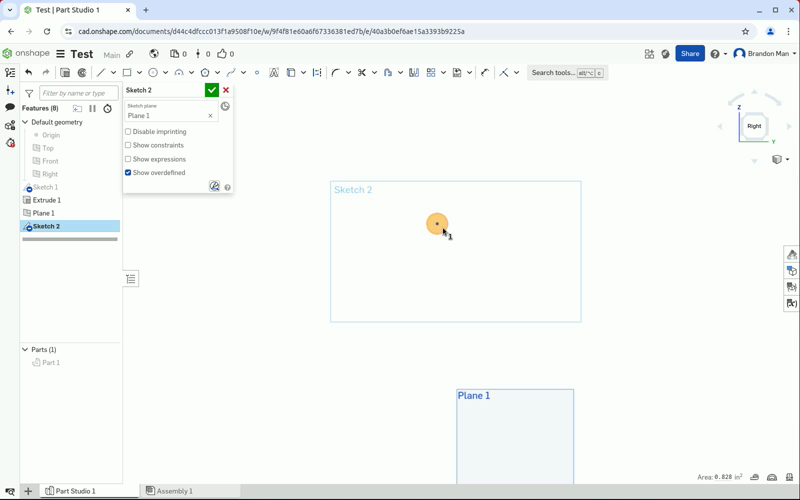
scroll(-6)
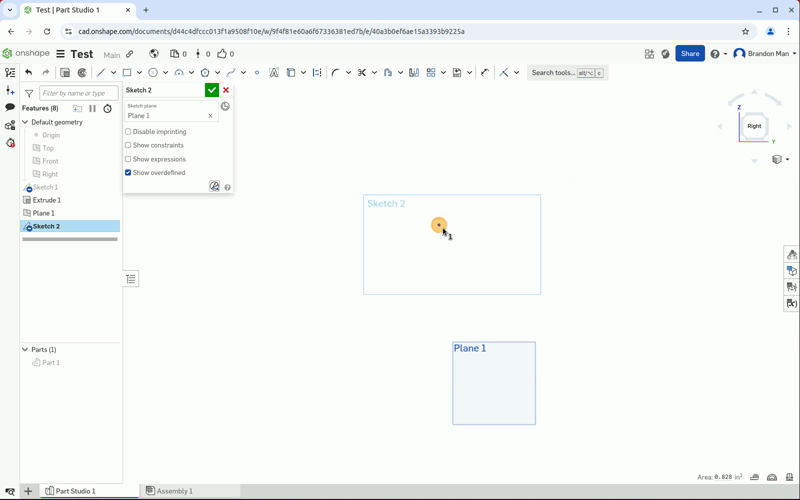
scroll(-6)
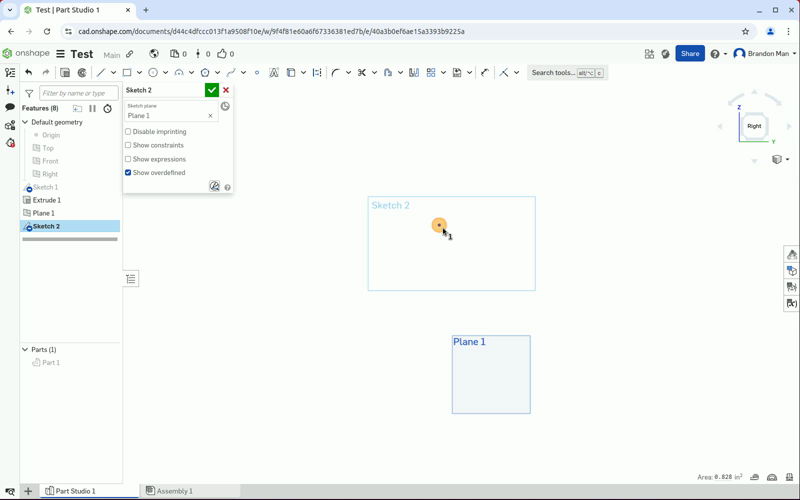
scroll(-6)
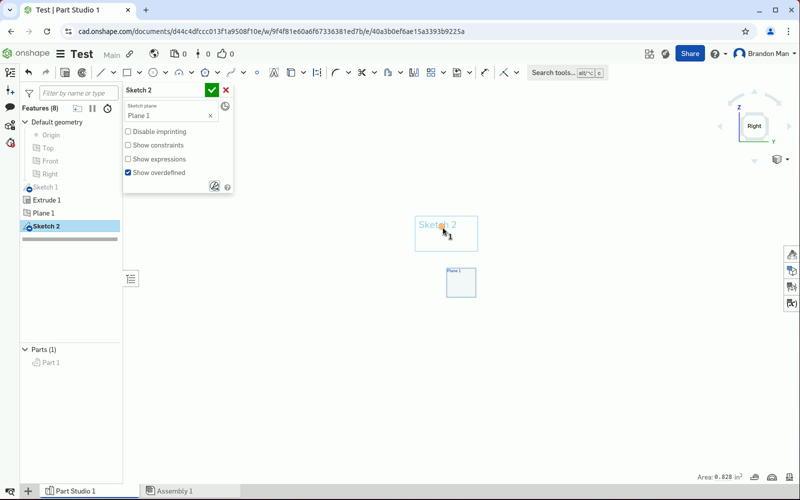
mouse_move(73, 352)
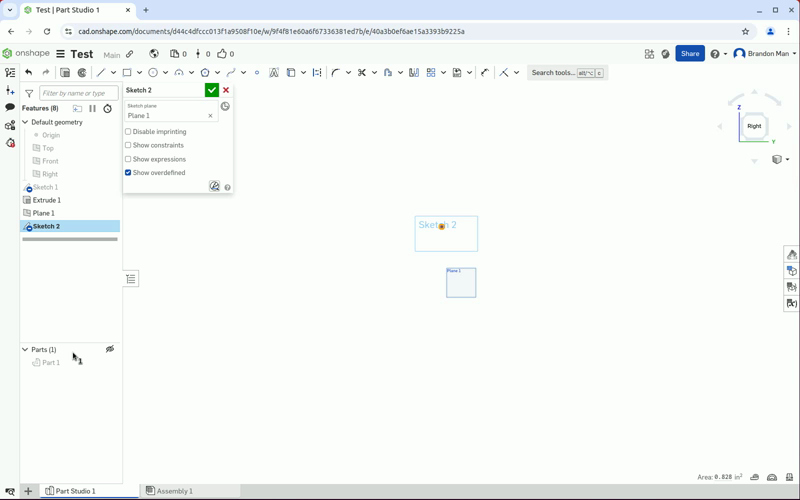
key(shift+y)
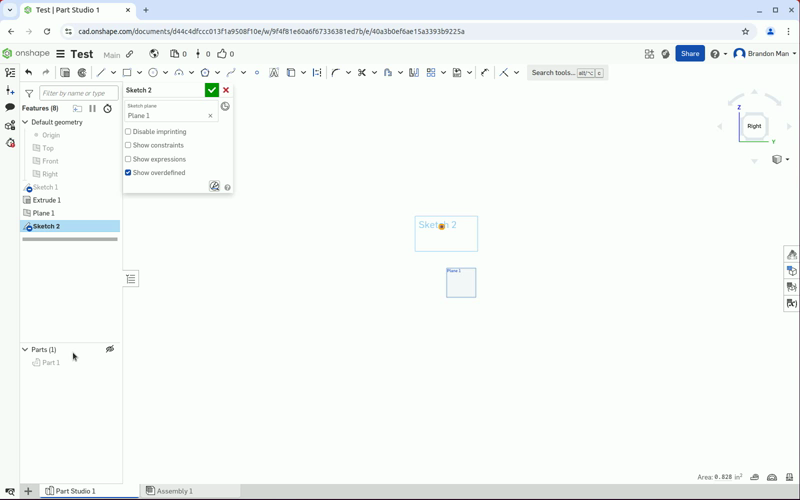
key(shift+e)
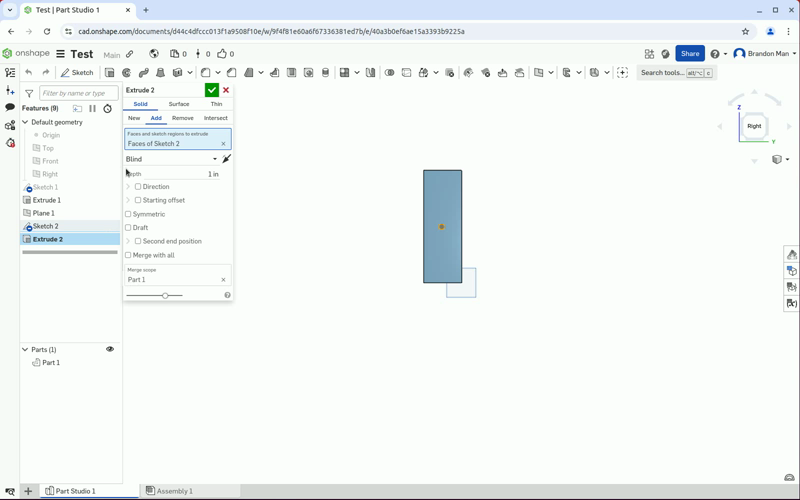
mouse_move(143, 106)
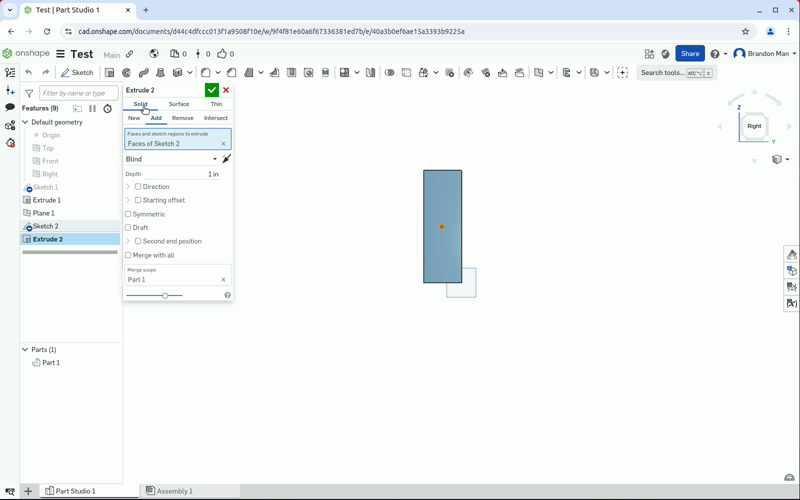
click(143, 106)
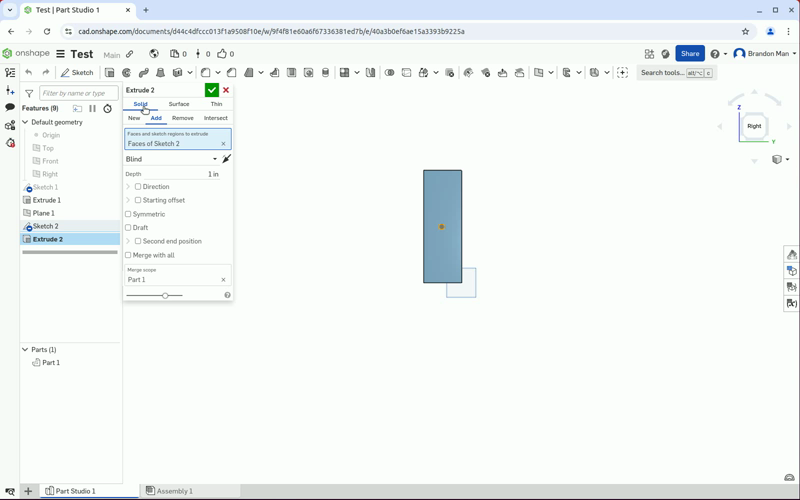
mouse_move(186, 120)
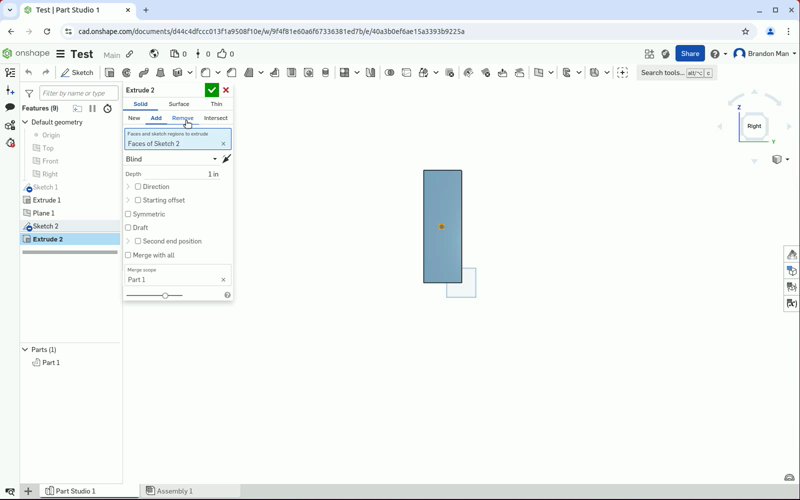
click(186, 120)
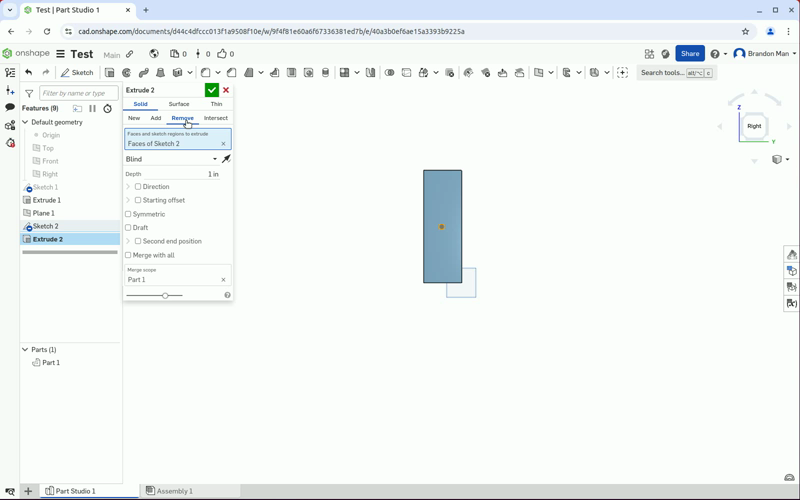
key(tab, 4)
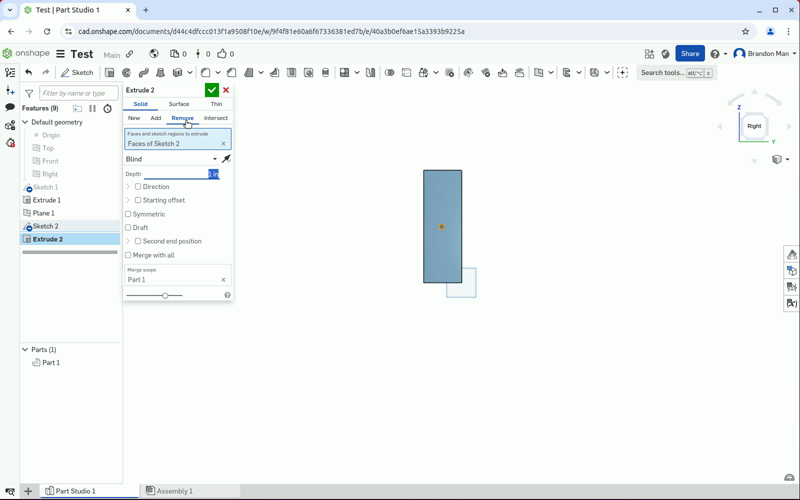
text(1.444)
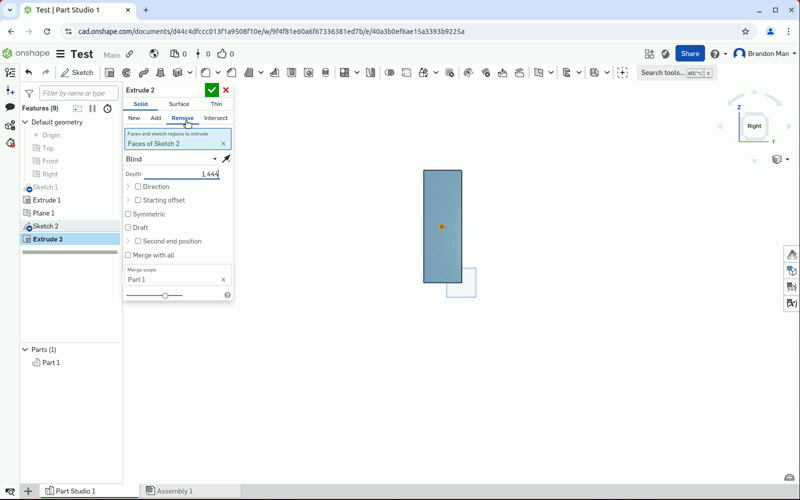
key(tab, 6)
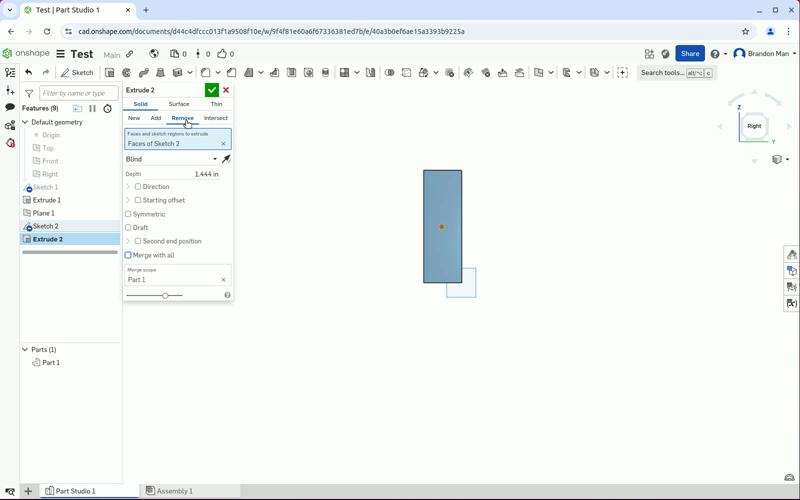
key(space)
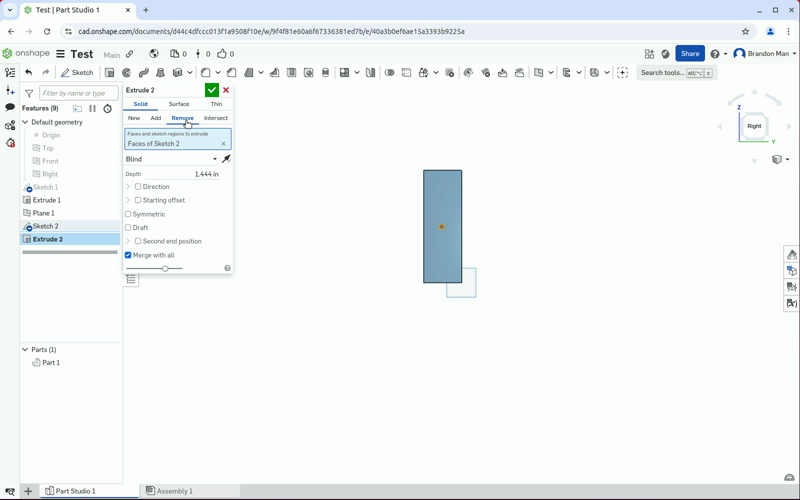
key(enter)
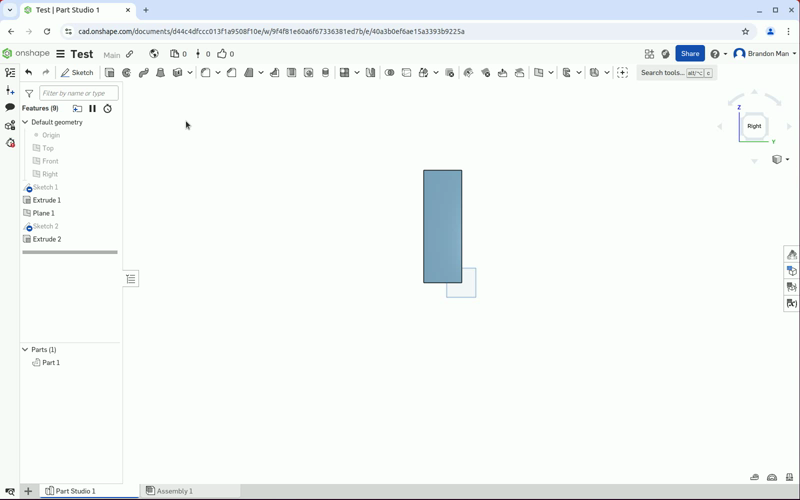
key(shift+h)
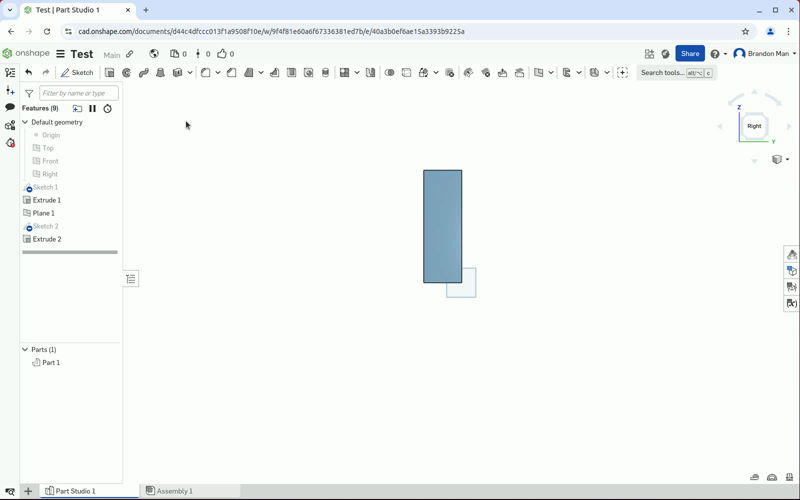
key(shift+h)
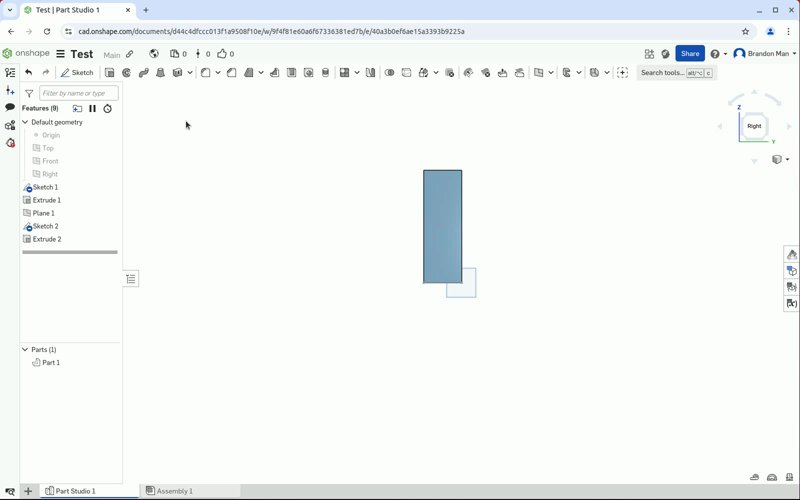
key(shift+7)
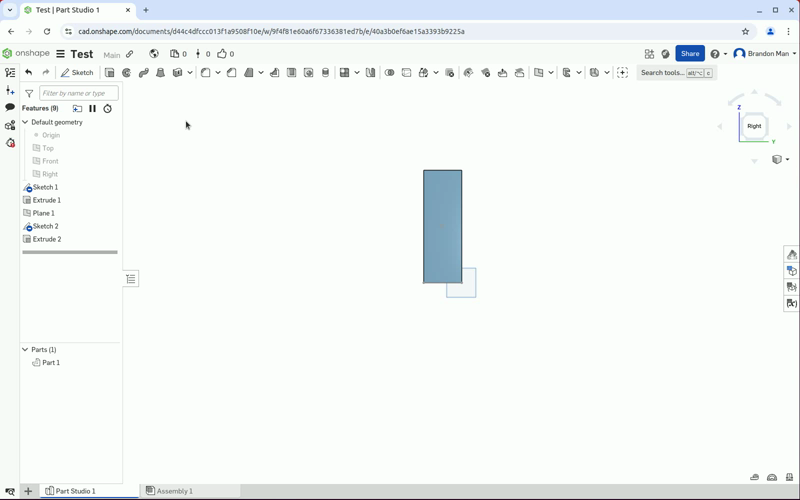
key(right, 2)
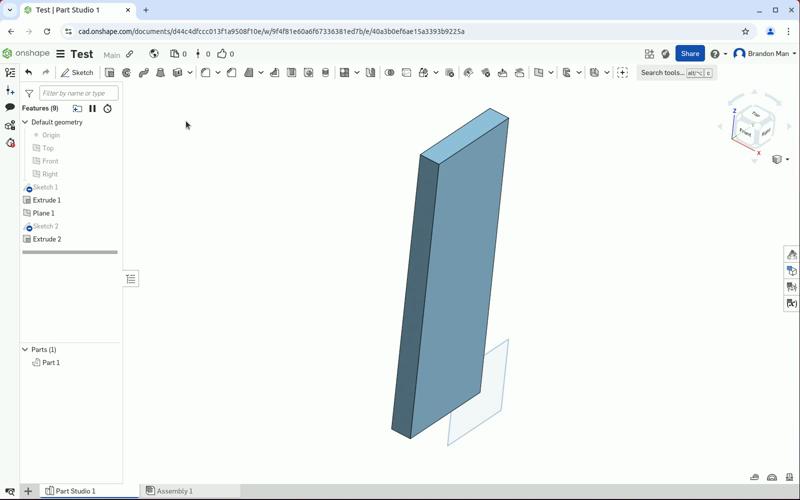
key(down, 2)
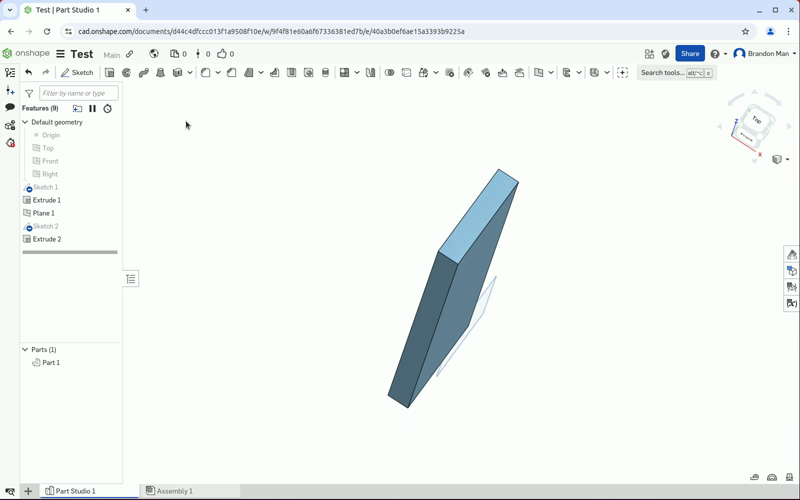
key(up, 2)
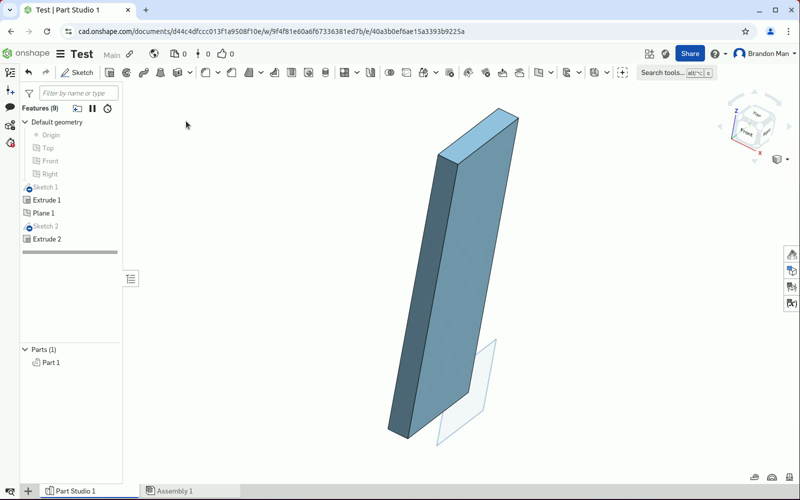
key(left, 2)
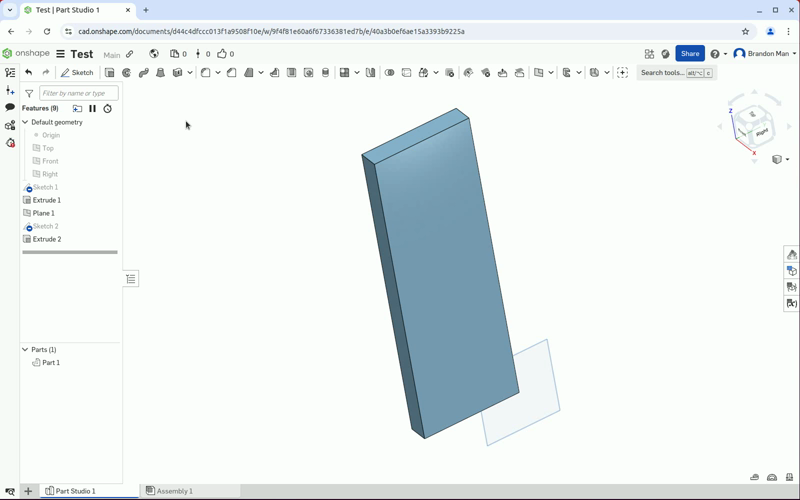
mouse_move(73, 189)
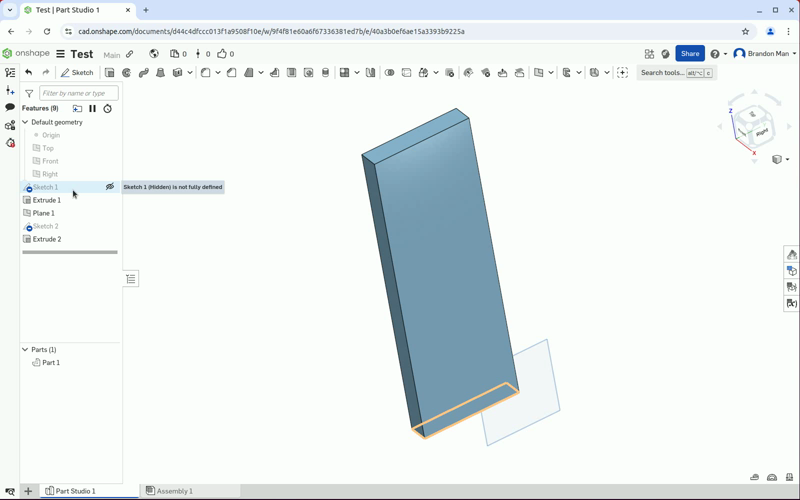
click(73, 189)